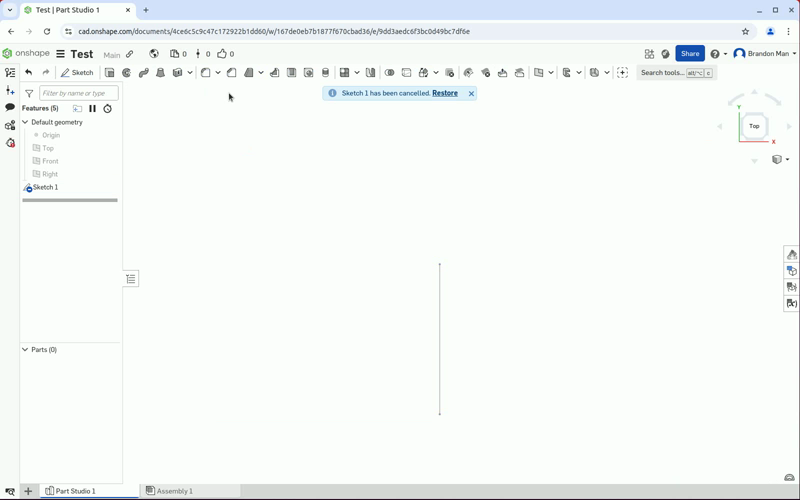
key(shift+h)
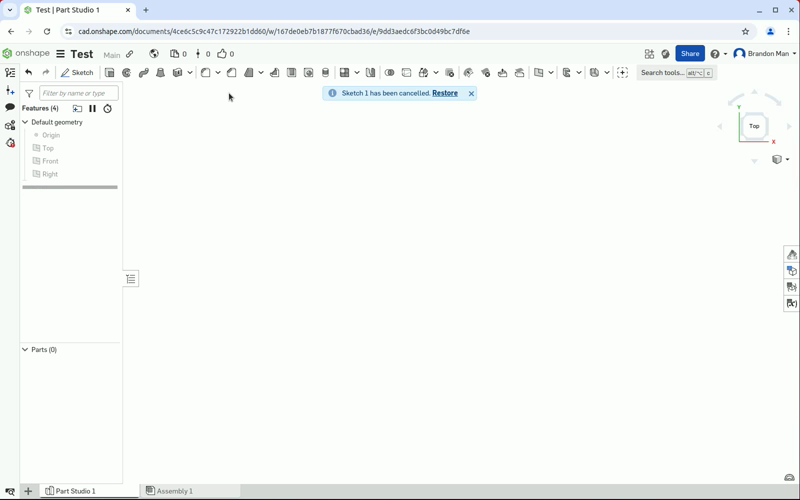
key(shift+s)
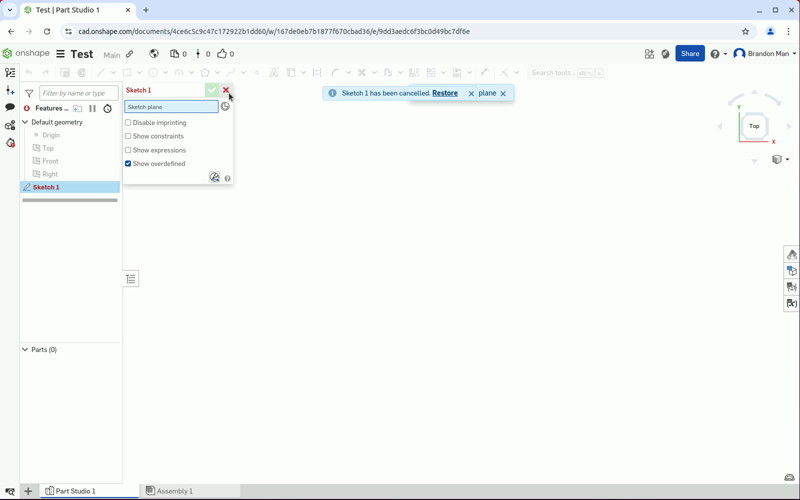
mouse_move(73, 150)
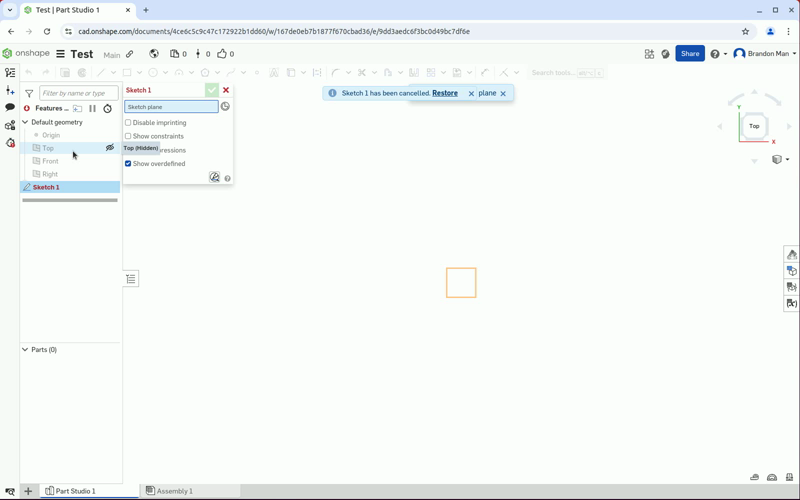
click(73, 150)
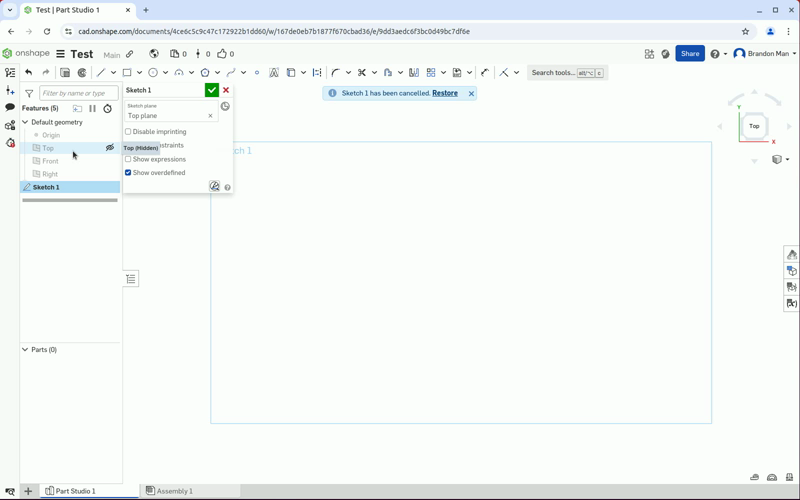
mouse_move(73, 352)
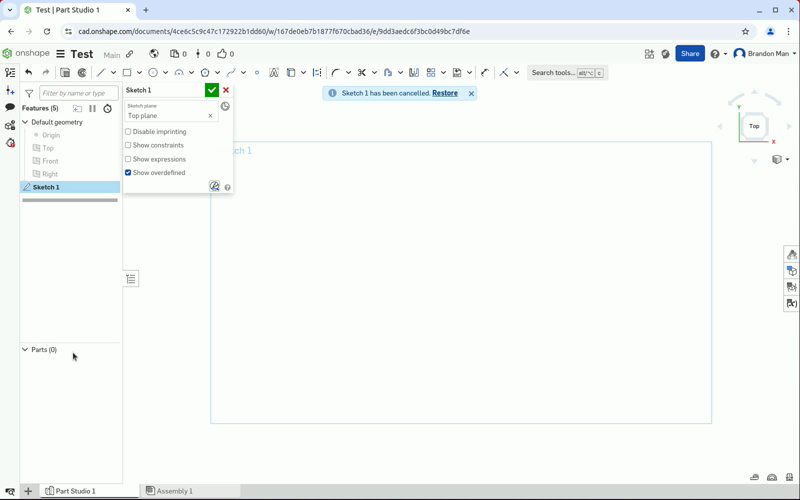
key(y)
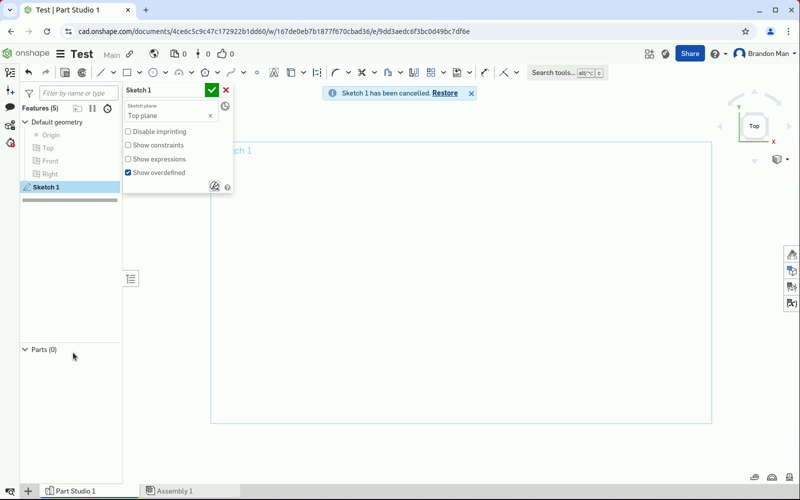
key(l)
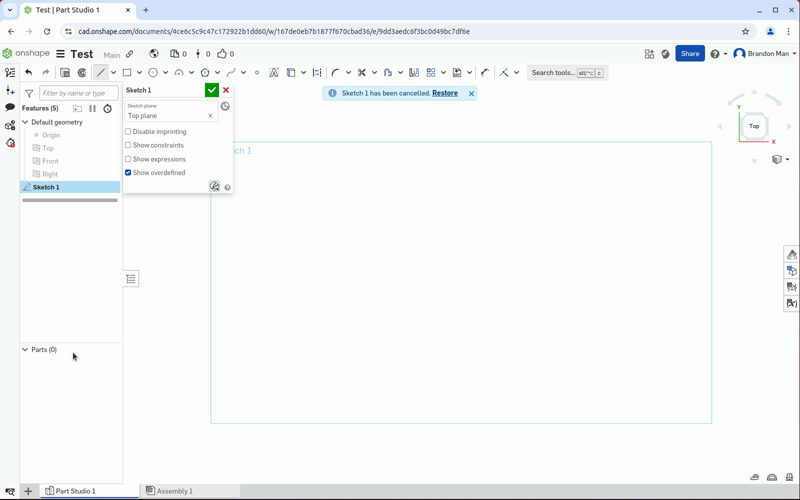
key_down(shift)
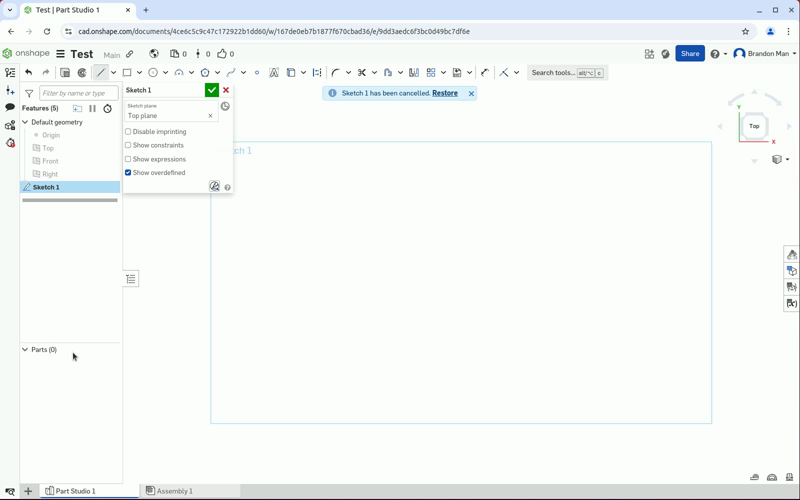
mouse_move(348, 395)
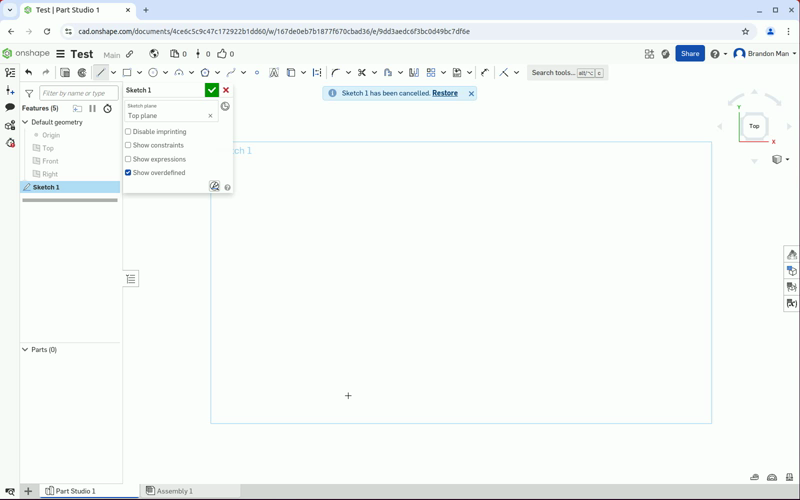
click(348, 395)
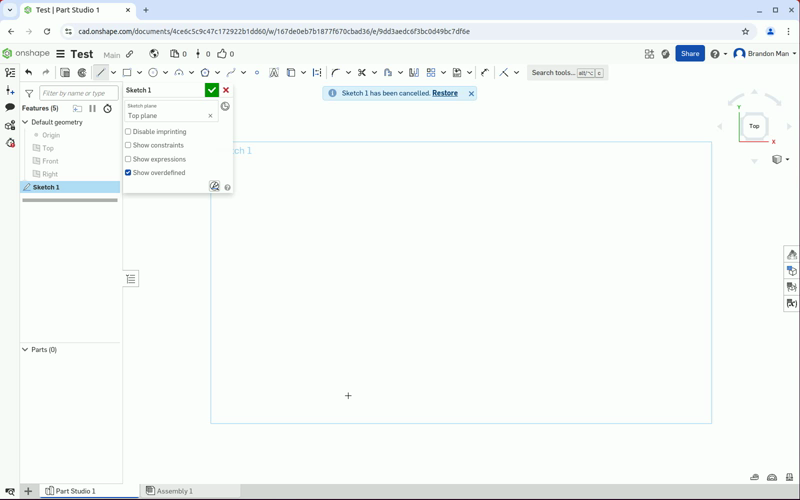
key_up(shift)
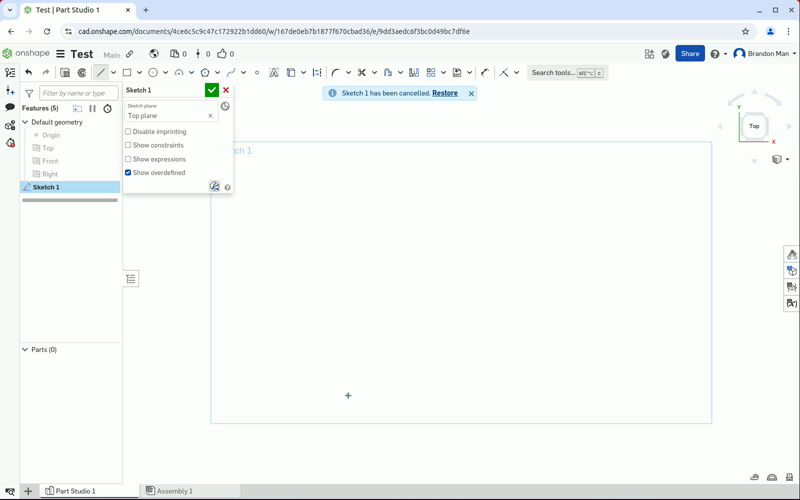
key_down(shift)
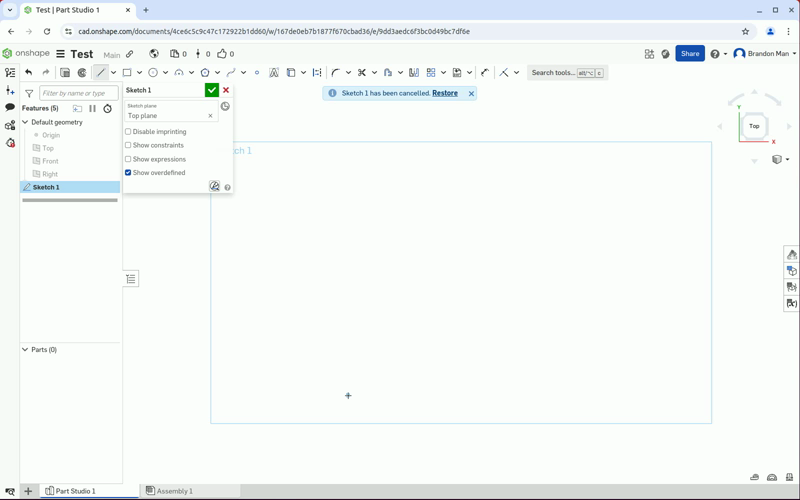
mouse_move(572, 395)
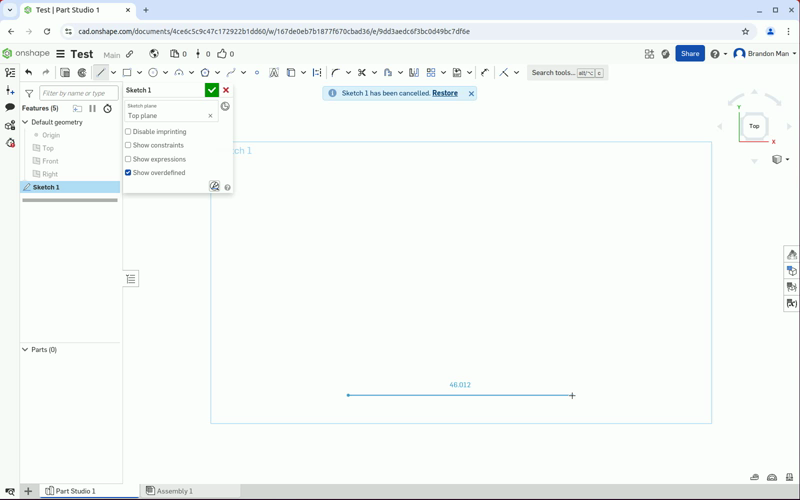
click(572, 395)
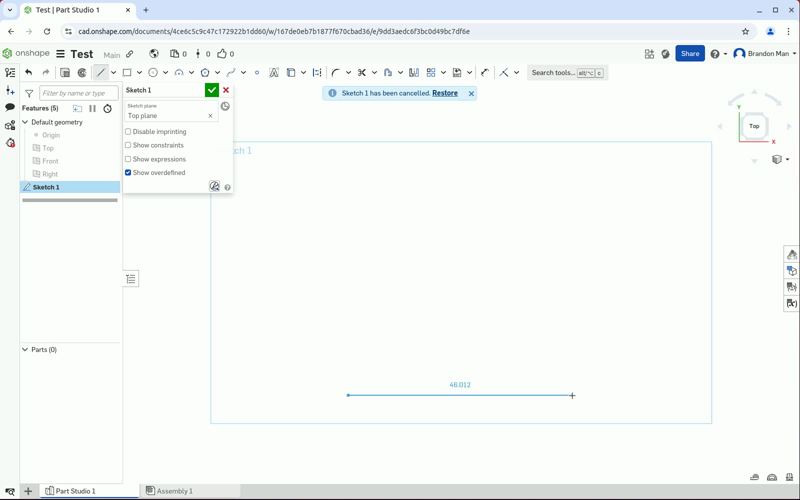
key_up(shift)
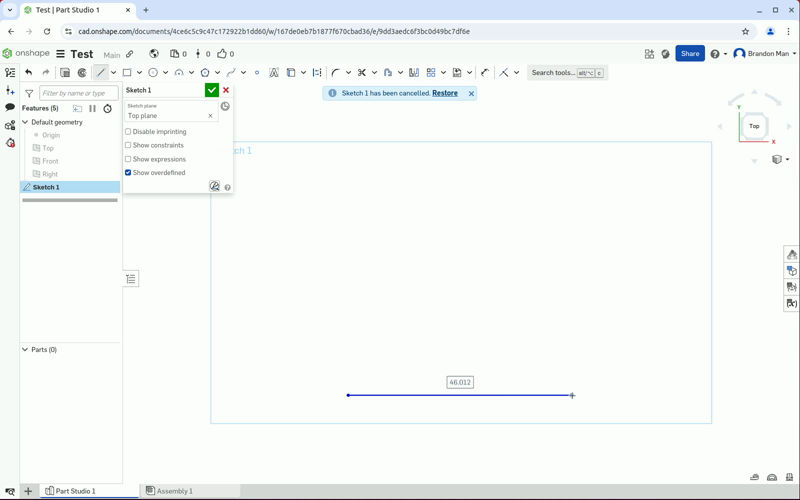
key_down(shift)
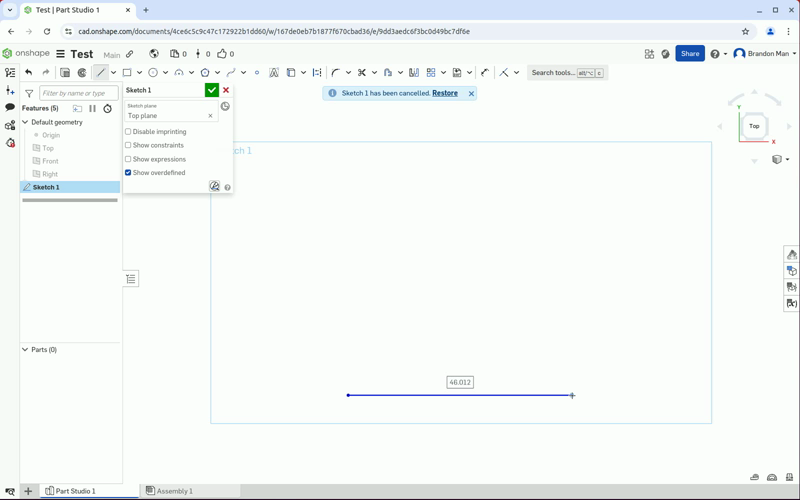
mouse_move(572, 171)
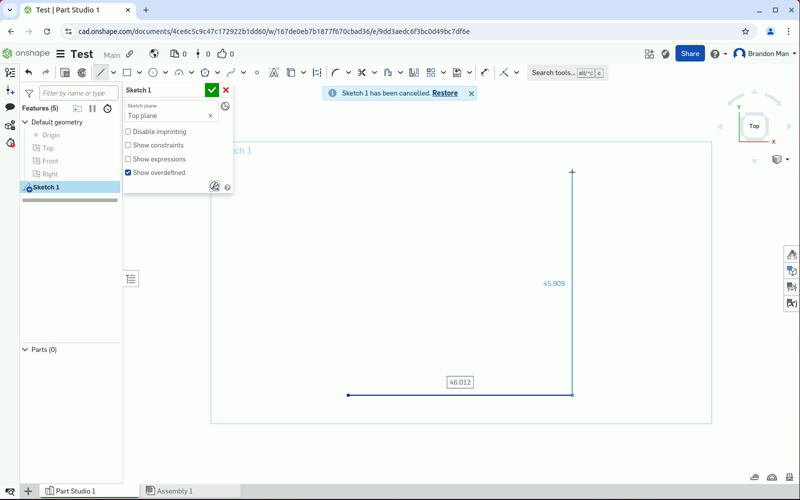
click(572, 171)
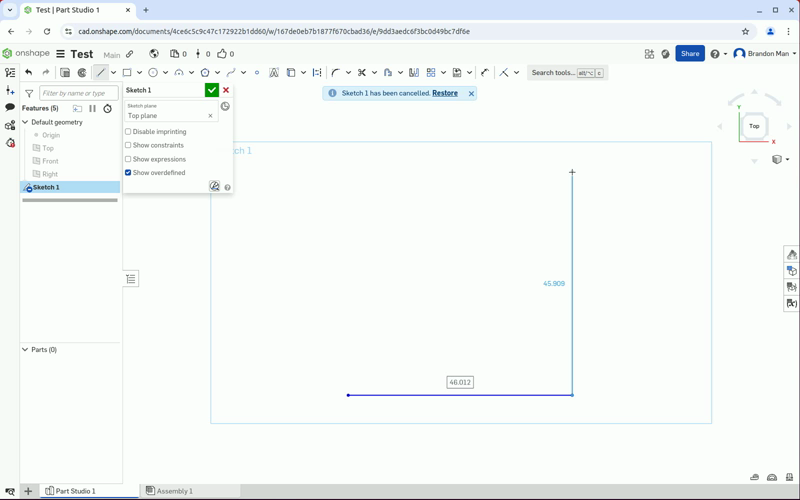
key_up(shift)
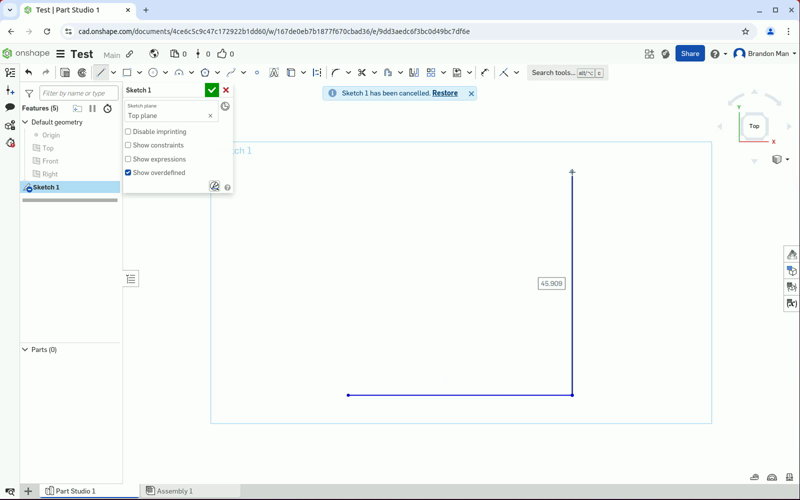
key_down(shift)
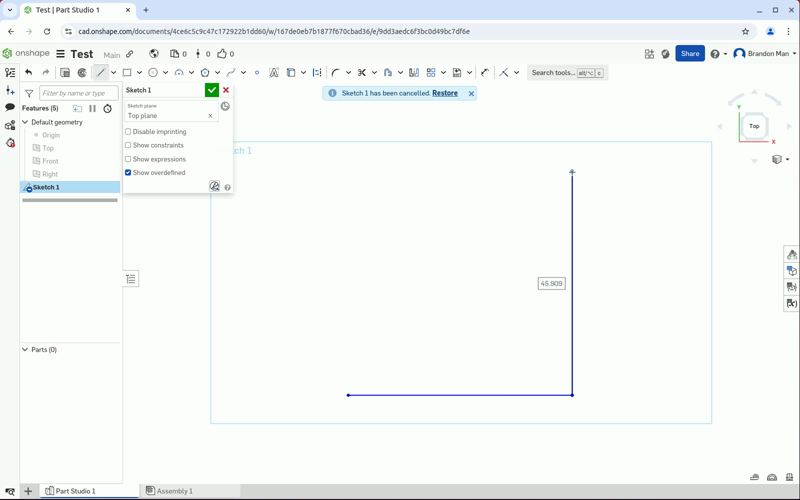
mouse_move(348, 171)
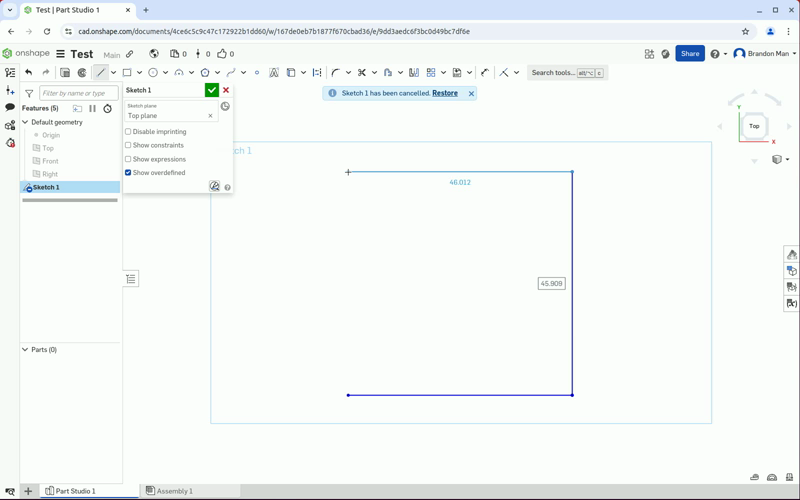
click(348, 171)
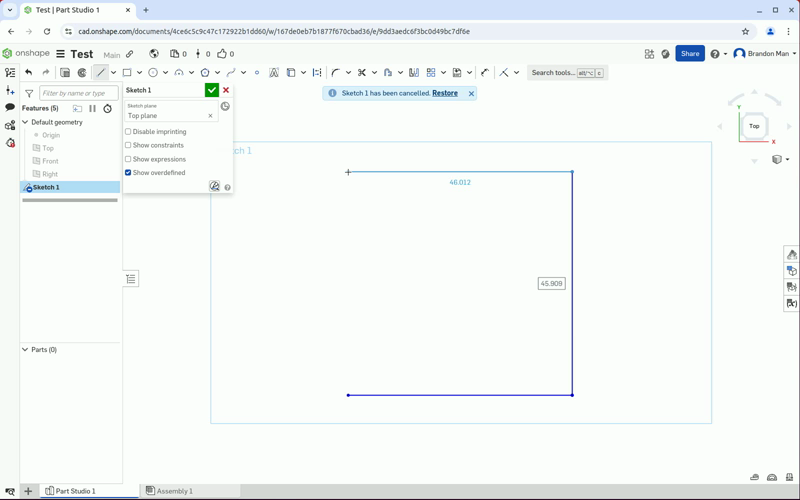
key_up(shift)
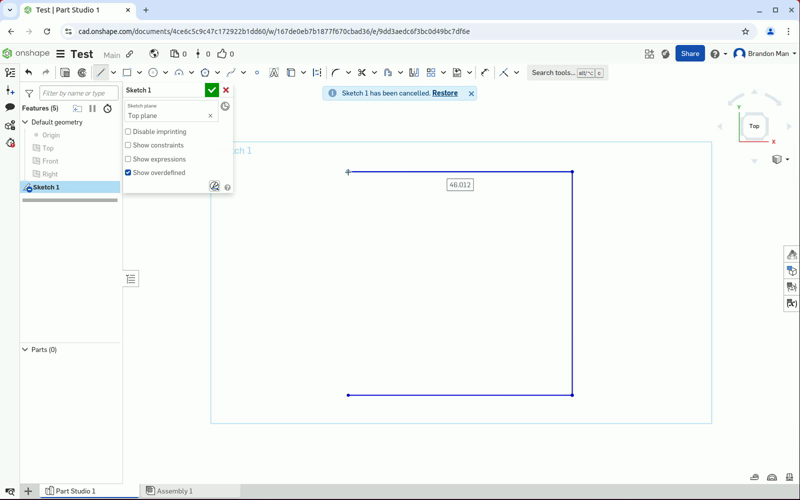
key_down(shift)
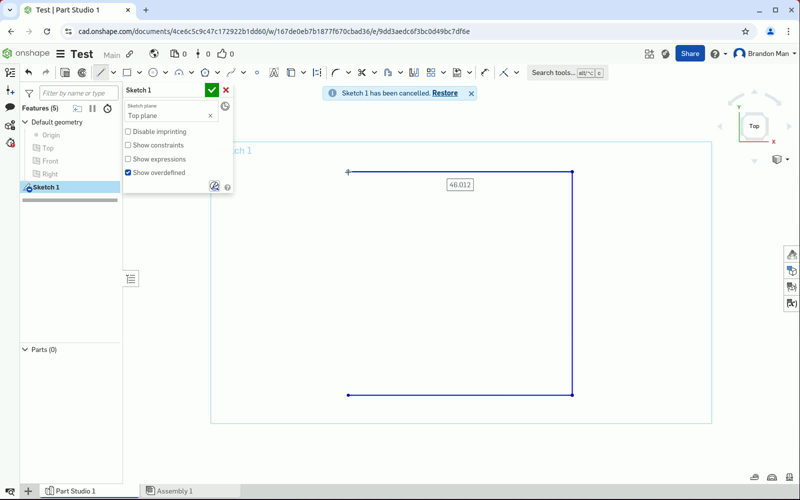
mouse_move(348, 395)
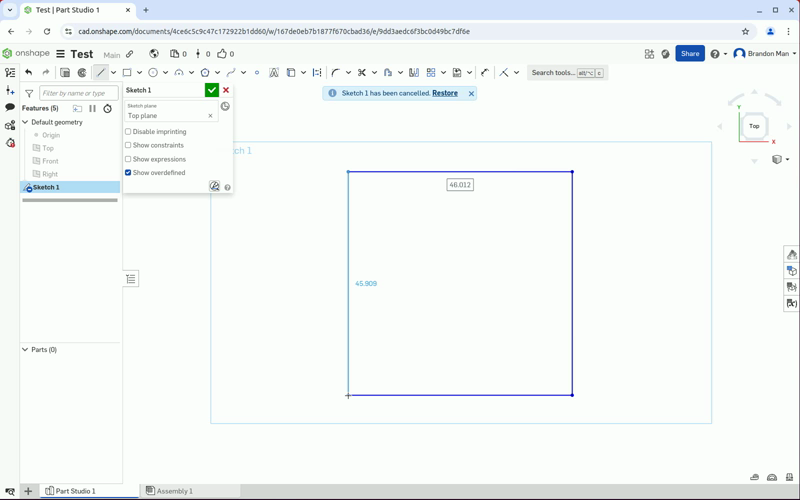
key_up(shift)
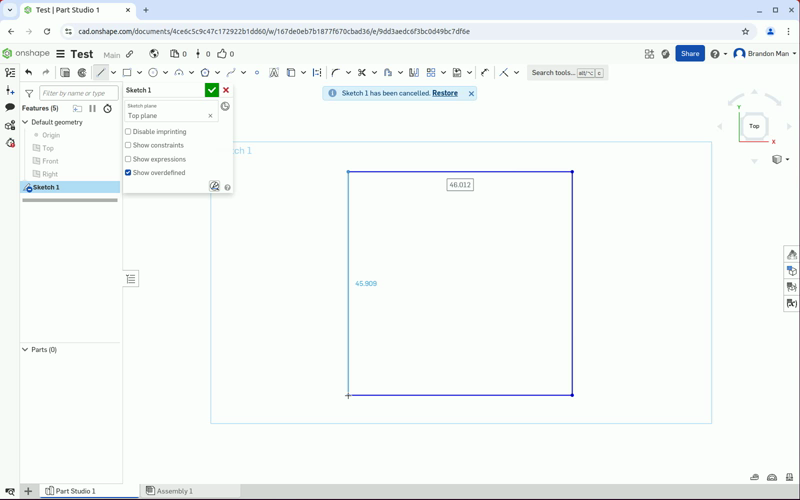
click(348, 395)
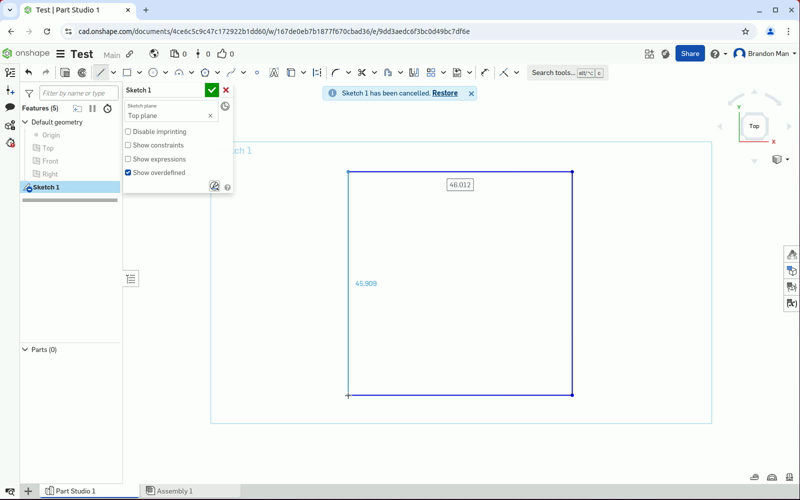
key(esc)
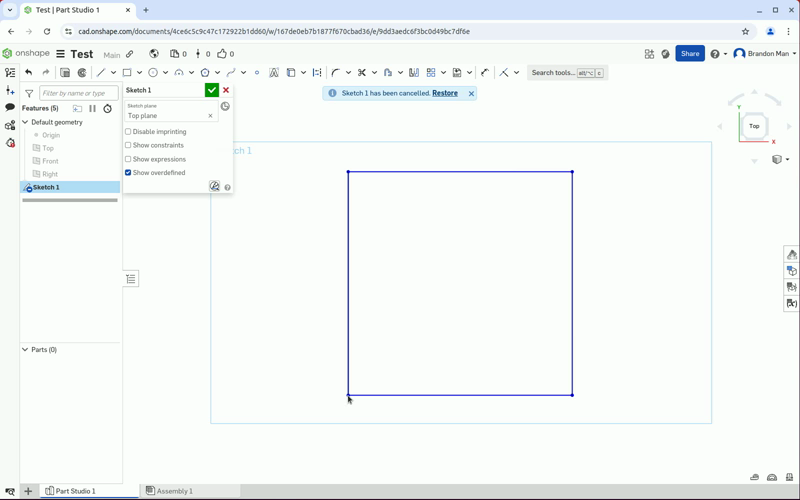
key(c)
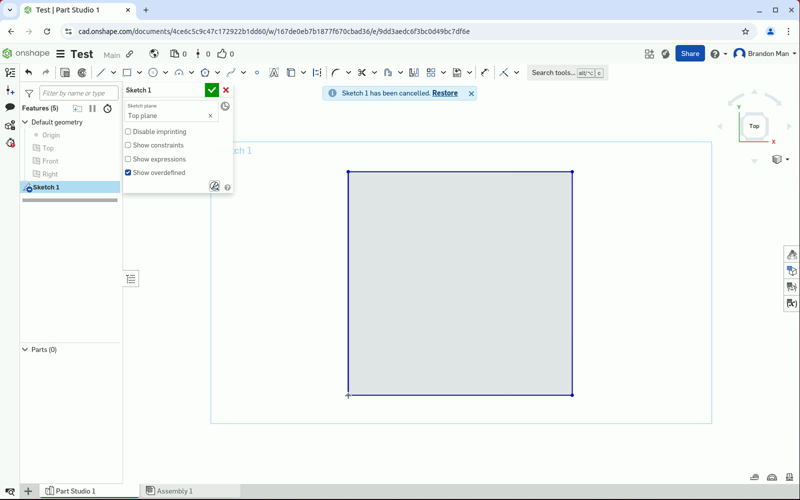
key_down(shift)
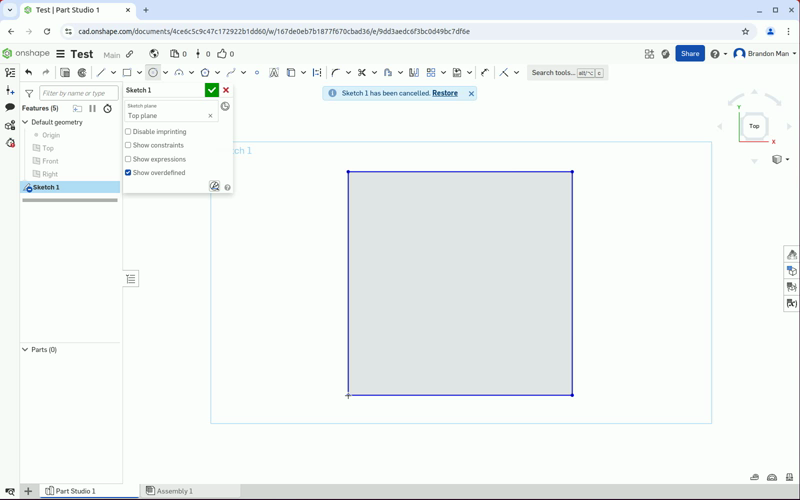
mouse_move(376, 367)
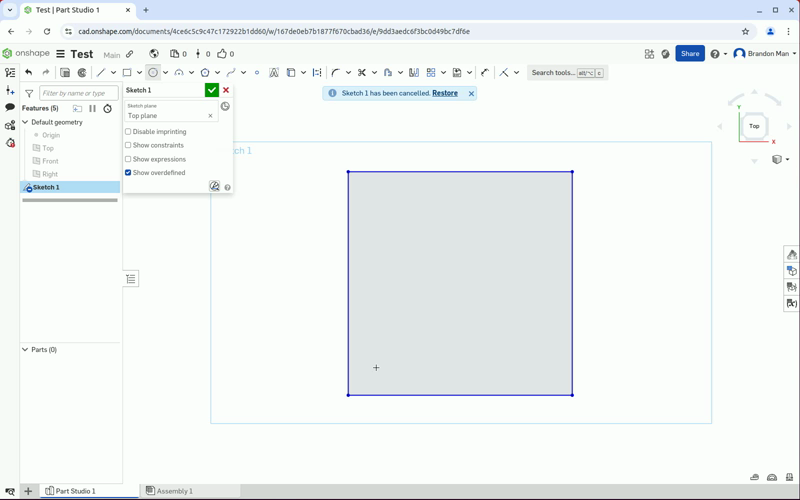
click(376, 367)
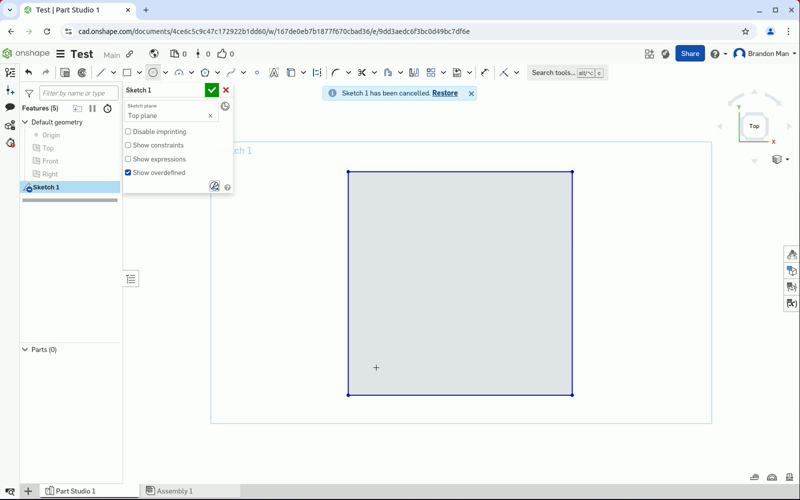
key_up(shift)
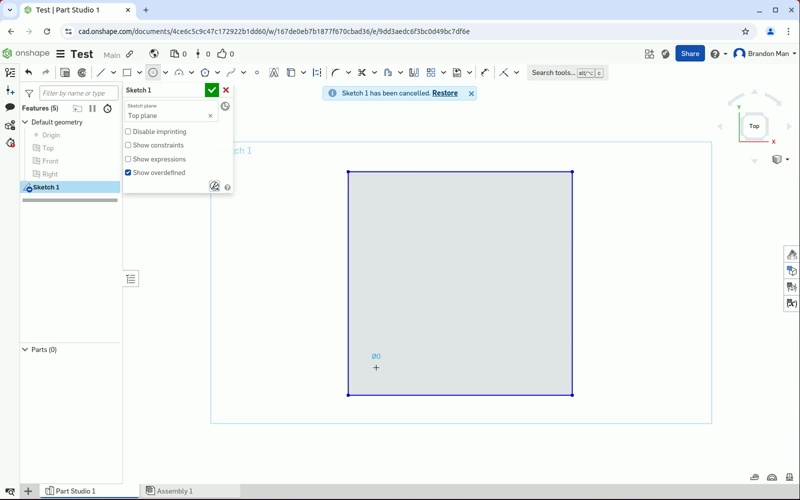
mouse_move(385, 367)
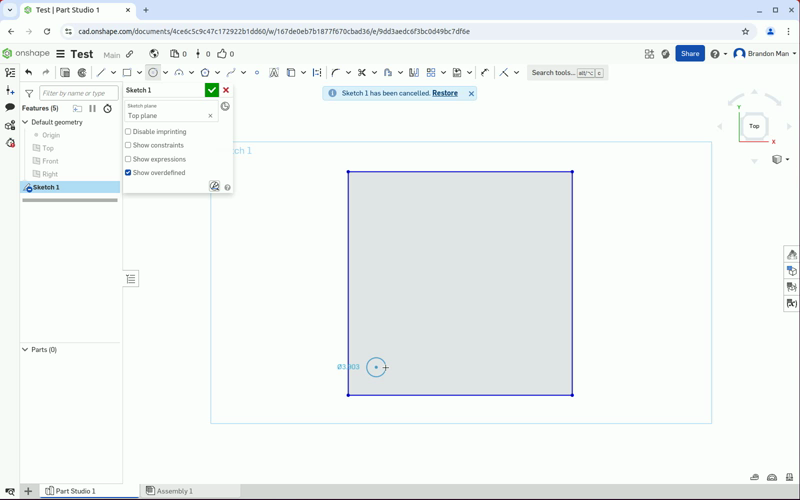
click(385, 367)
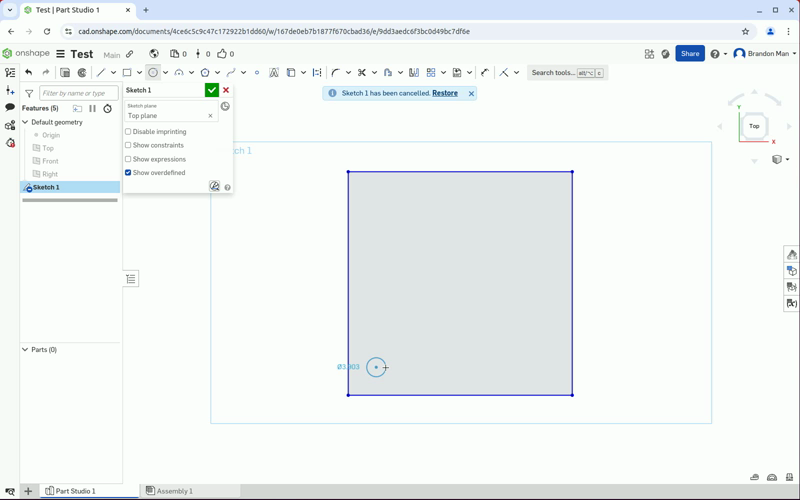
key(esc)
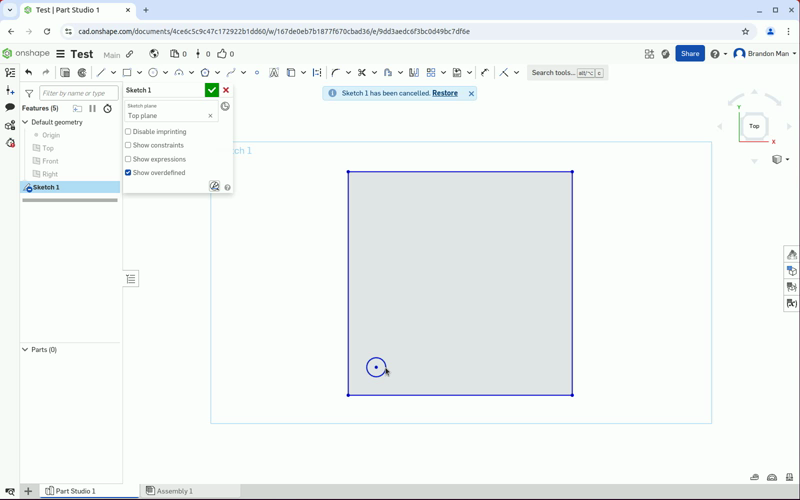
key(c)
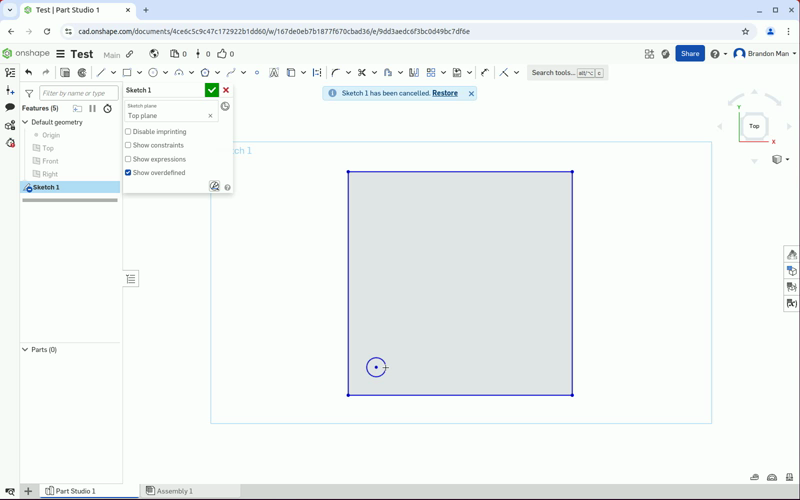
key_down(shift)
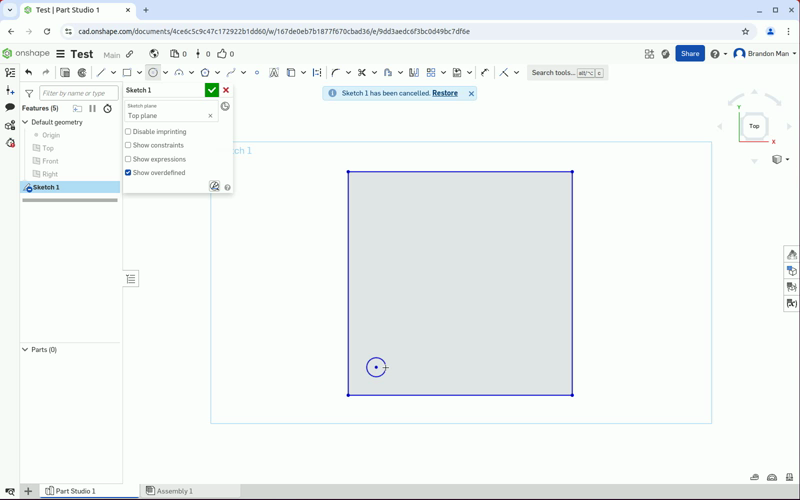
mouse_move(376, 199)
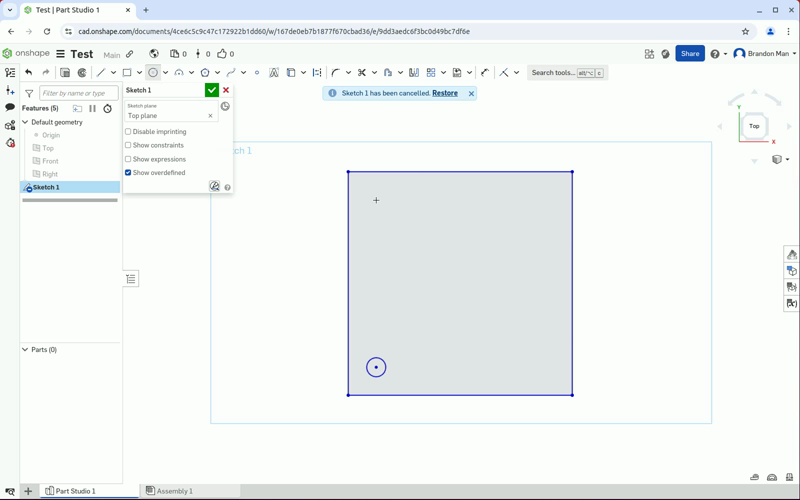
click(376, 199)
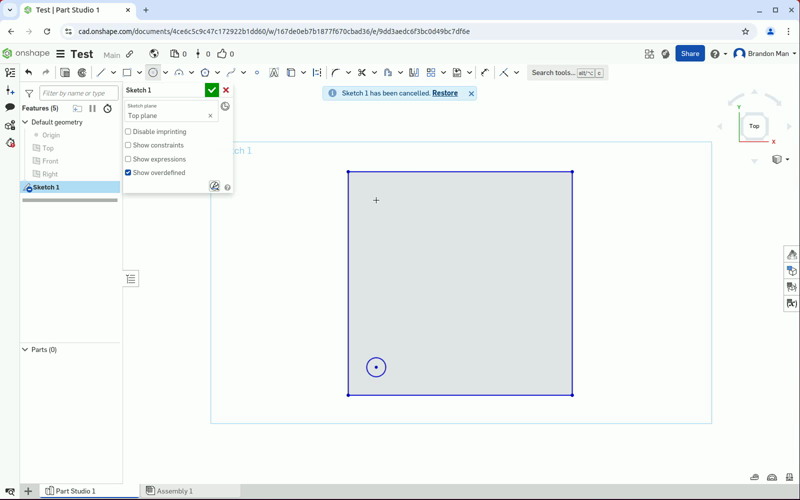
key_up(shift)
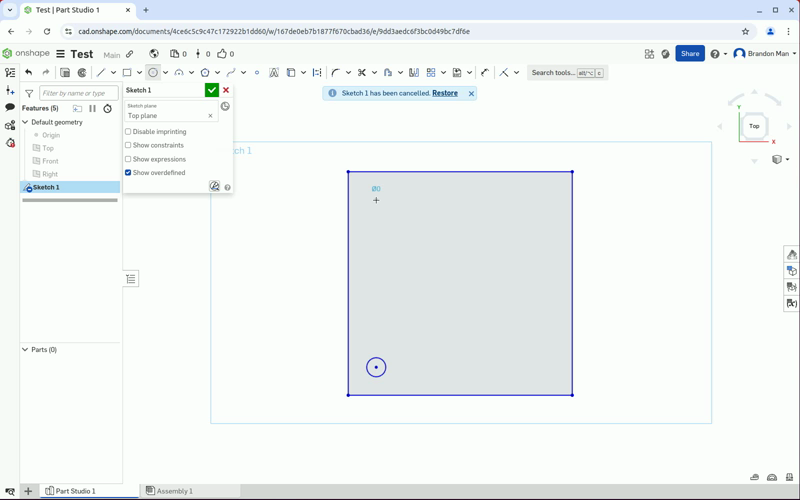
mouse_move(385, 199)
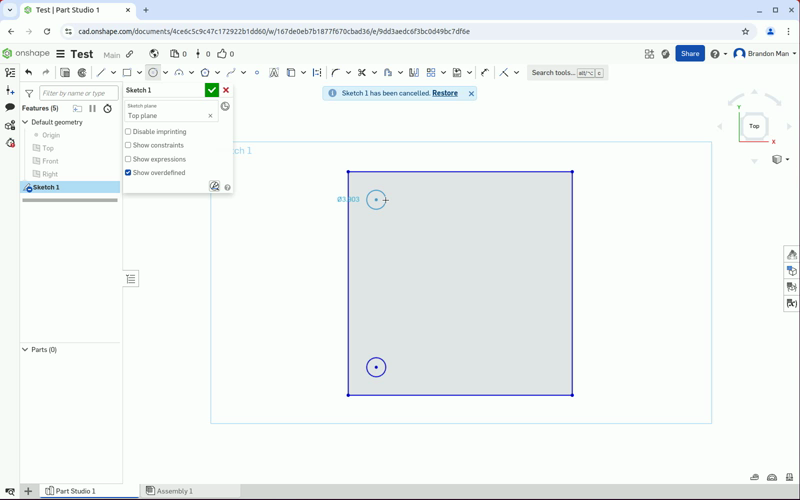
click(385, 199)
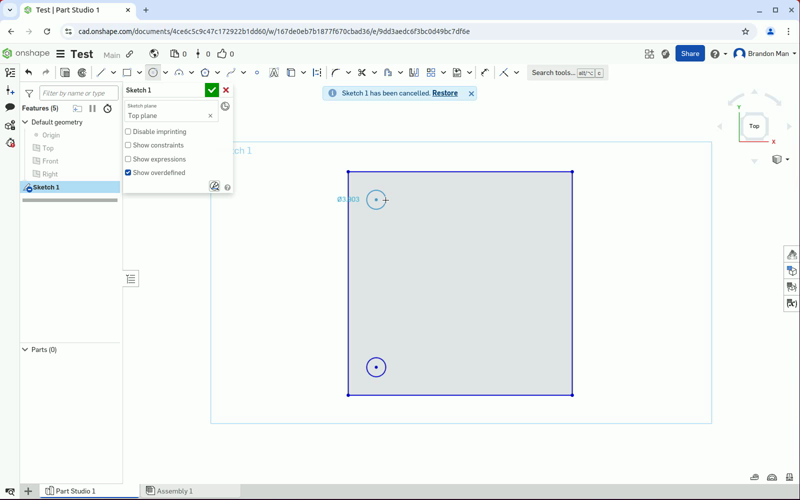
key(esc)
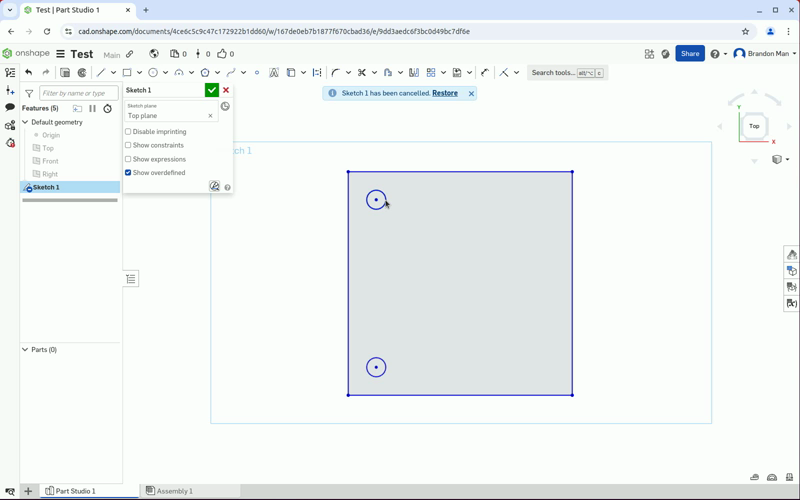
key(c)
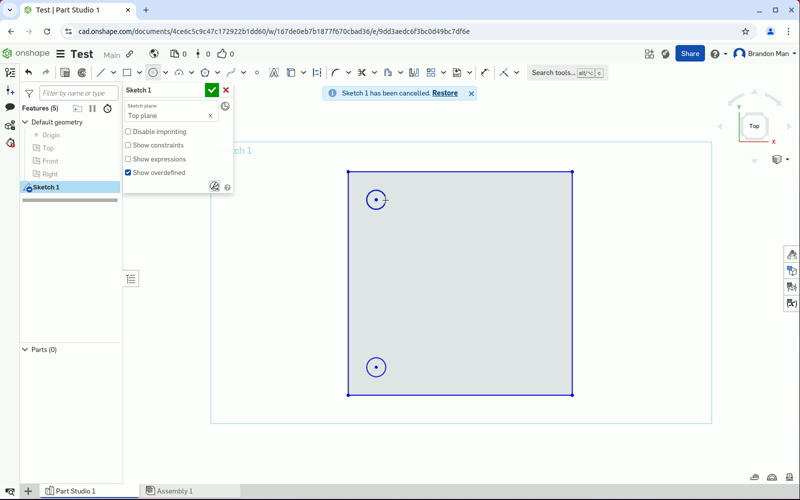
key_down(shift)
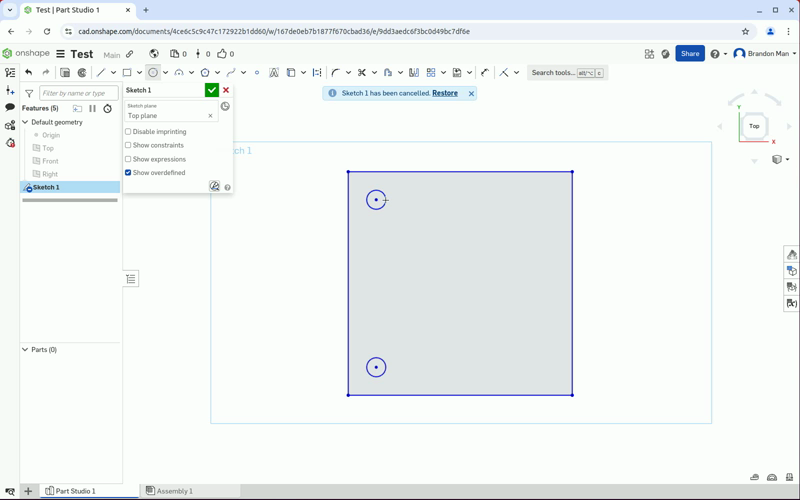
mouse_move(461, 282)
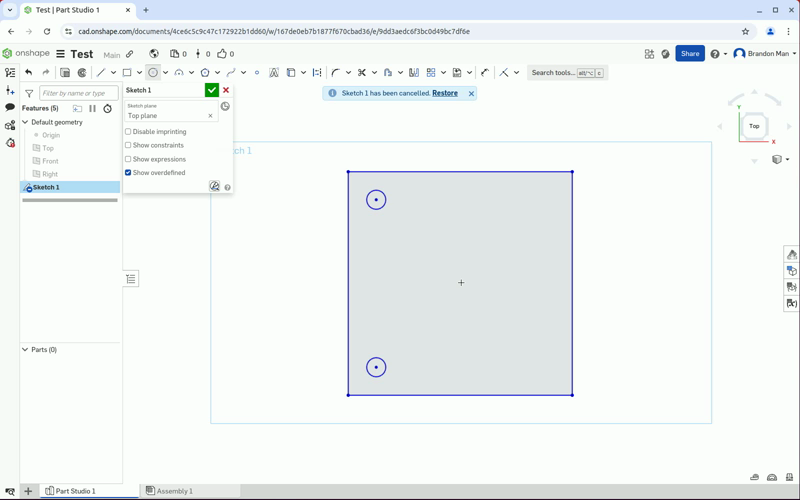
click(461, 282)
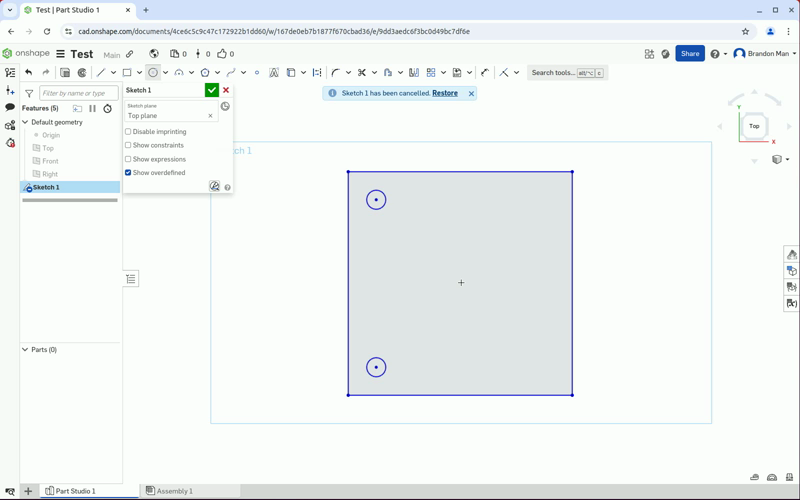
key_up(shift)
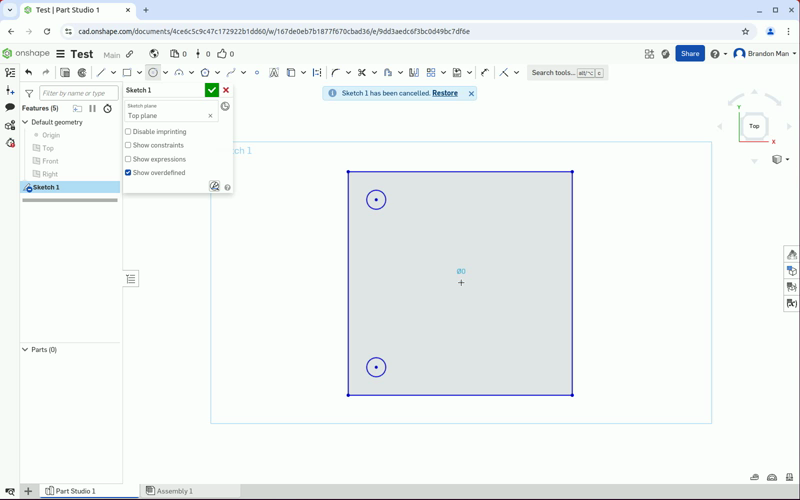
mouse_move(517, 282)
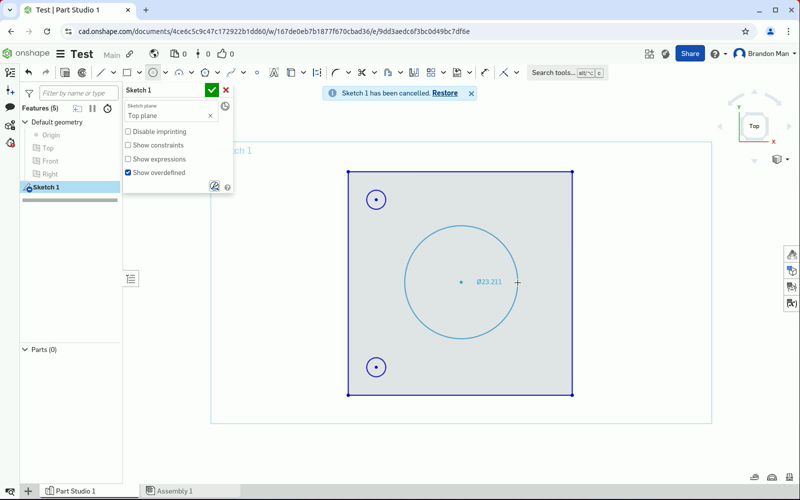
click(517, 282)
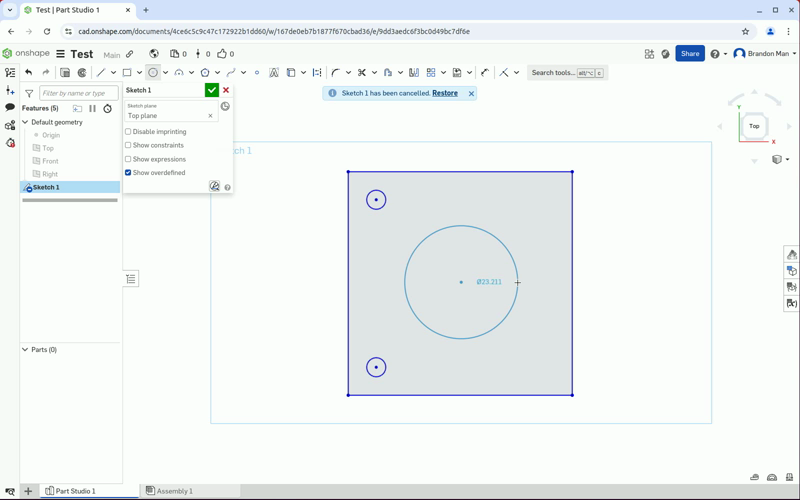
key(esc)
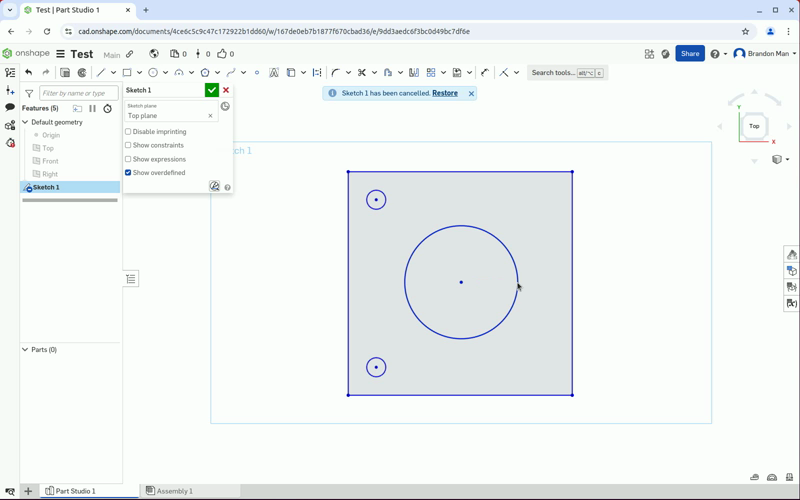
key(c)
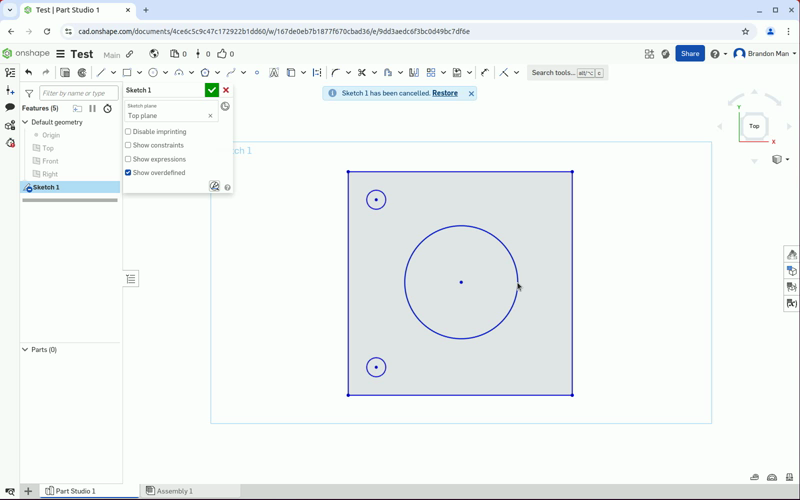
key_down(shift)
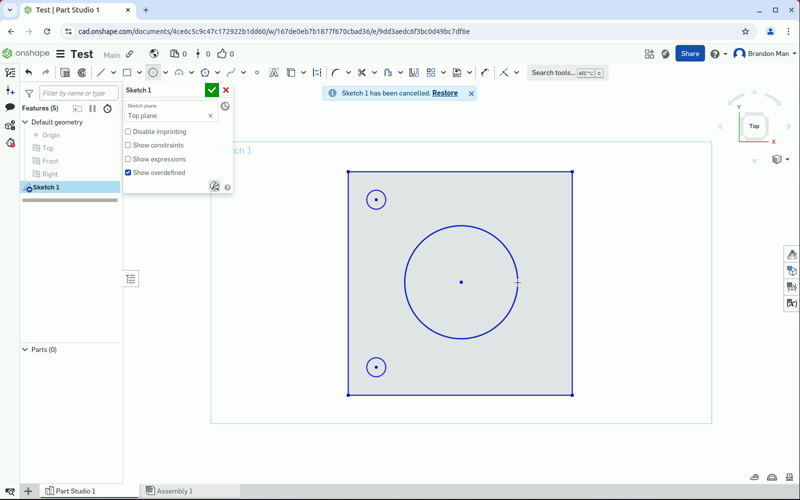
mouse_move(543, 367)
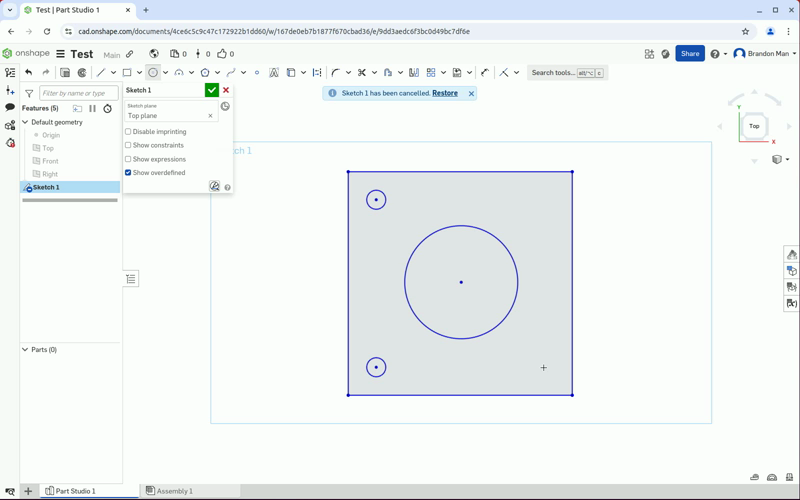
click(543, 367)
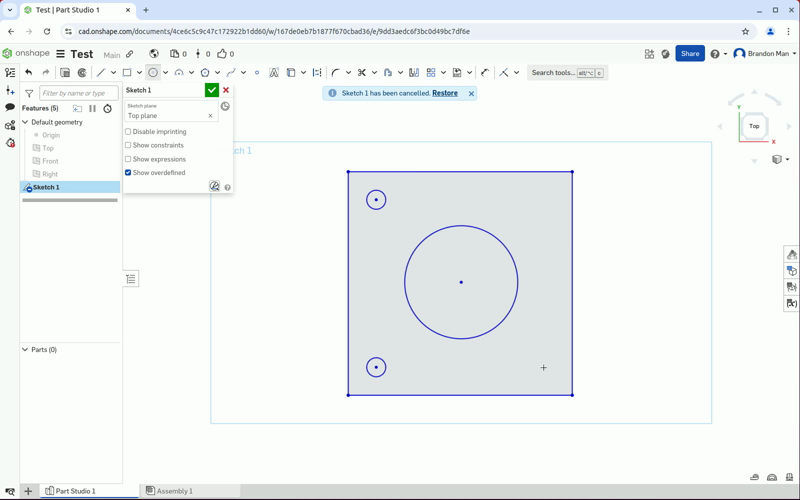
key_up(shift)
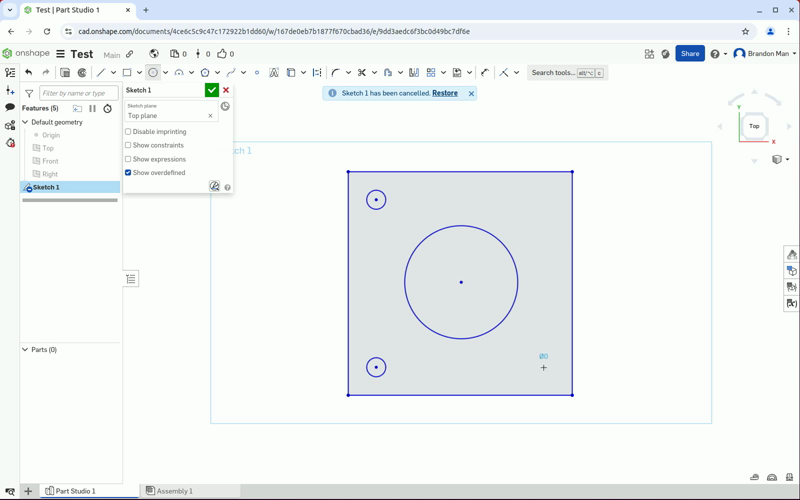
mouse_move(553, 367)
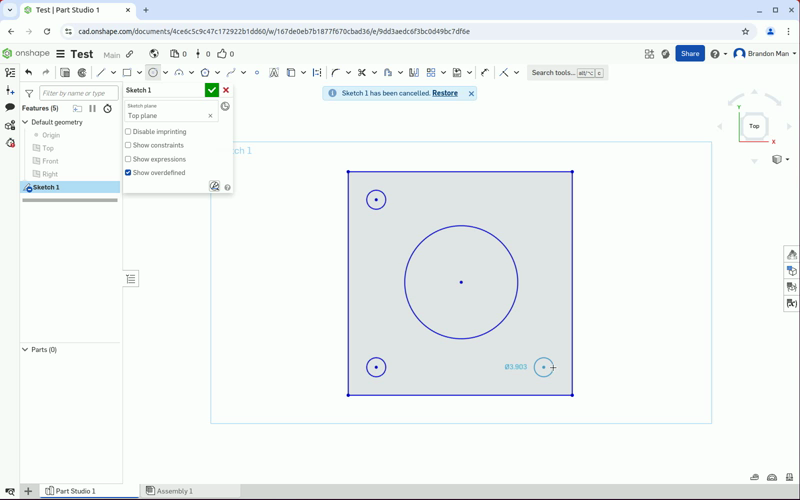
click(553, 367)
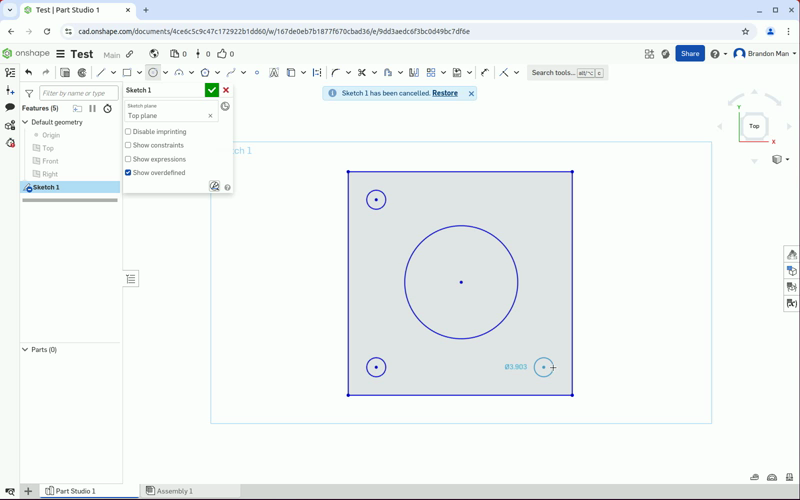
key(esc)
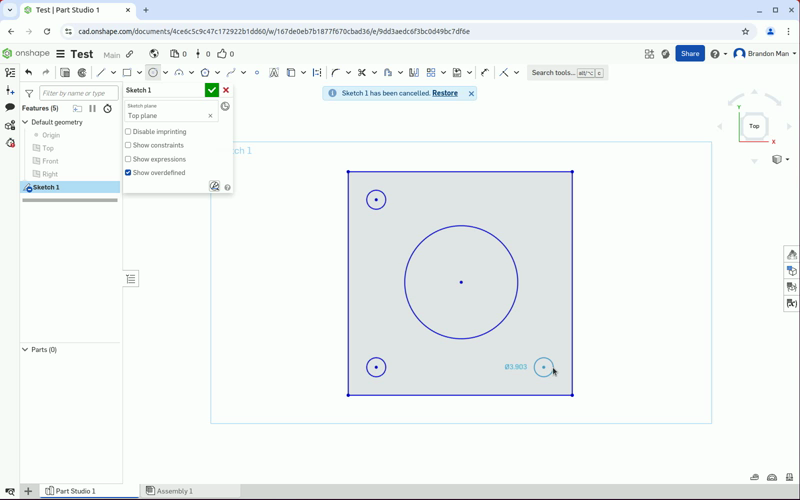
key(c)
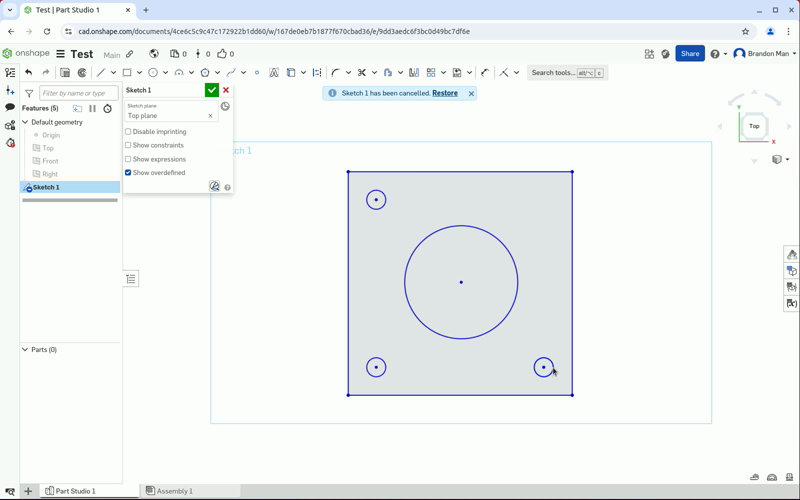
key_down(shift)
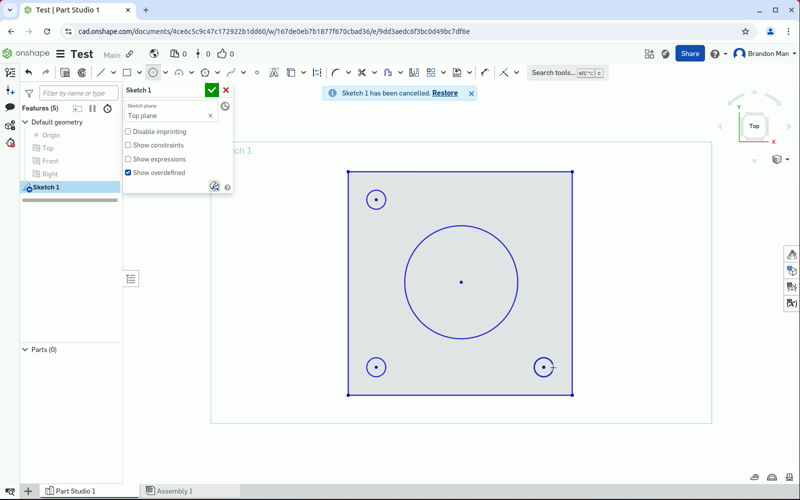
mouse_move(543, 199)
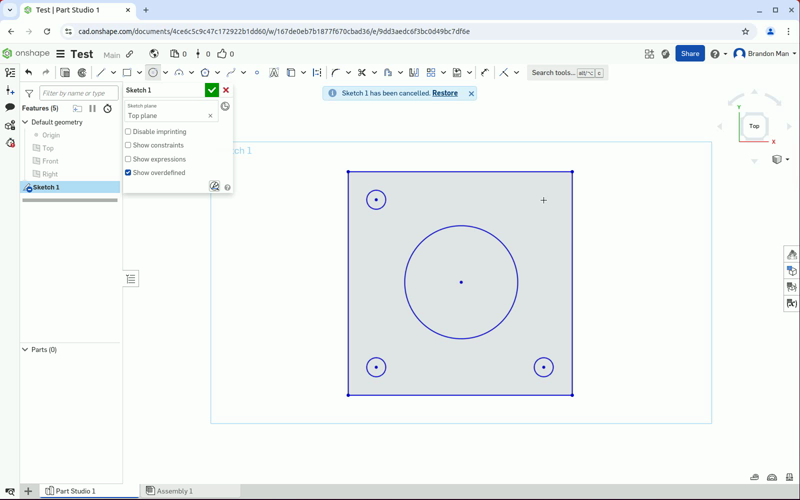
click(543, 199)
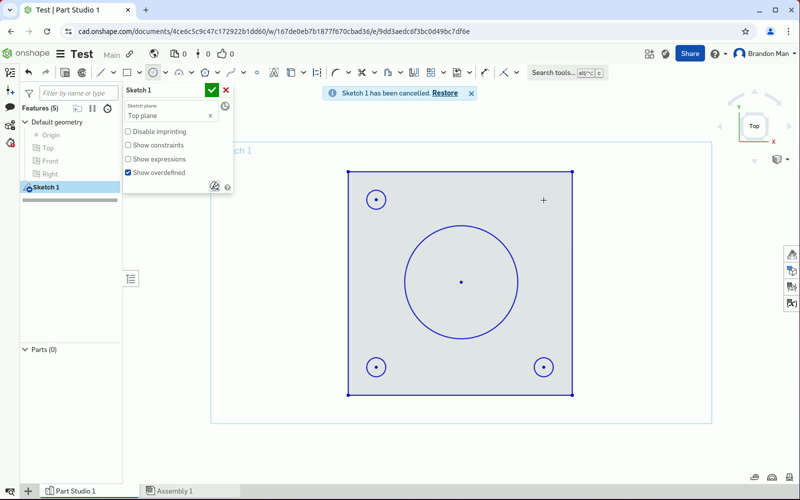
key_up(shift)
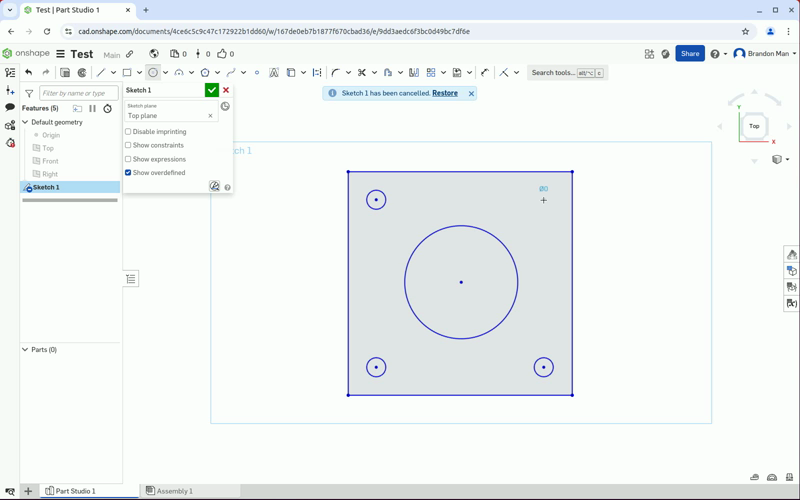
mouse_move(553, 199)
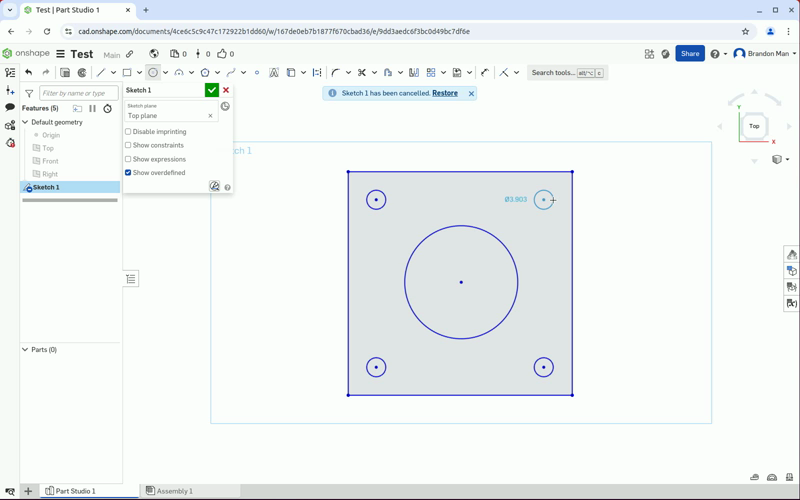
click(553, 199)
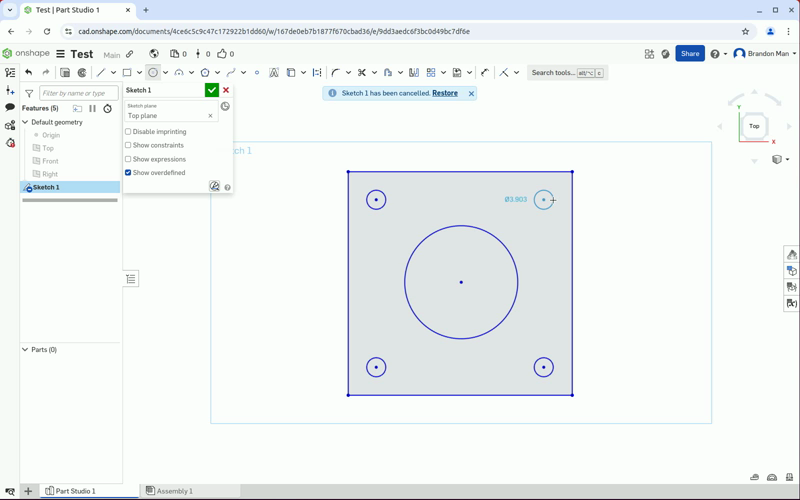
key(esc)
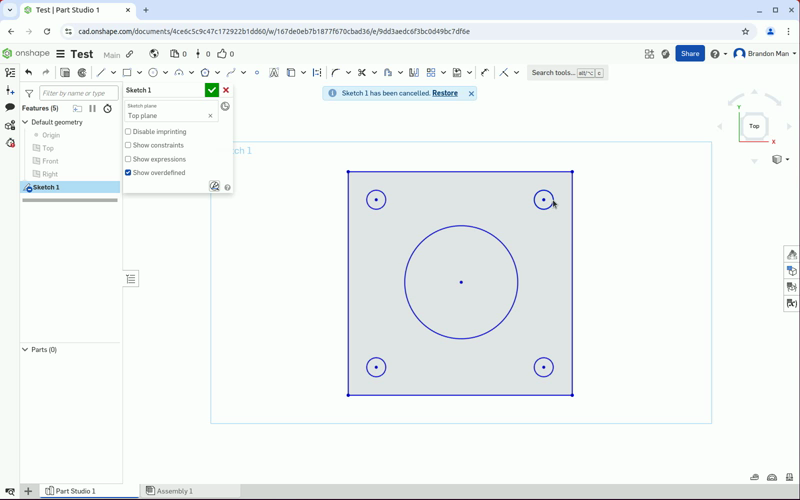
mouse_move(410, 214)
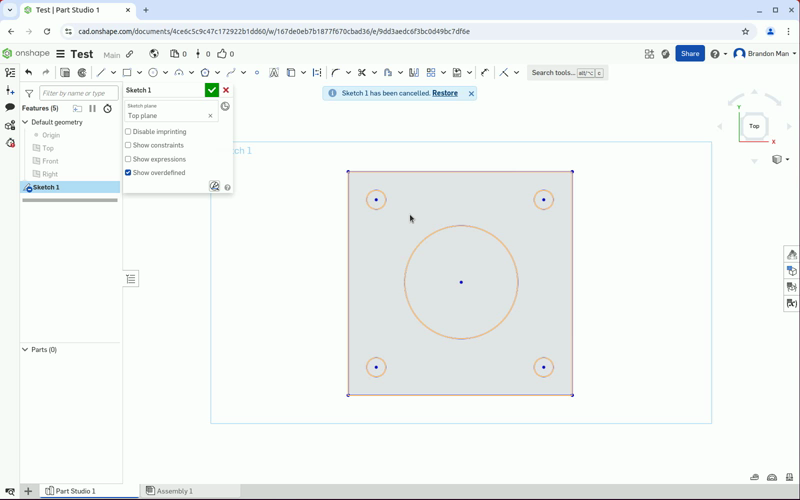
click(410, 214)
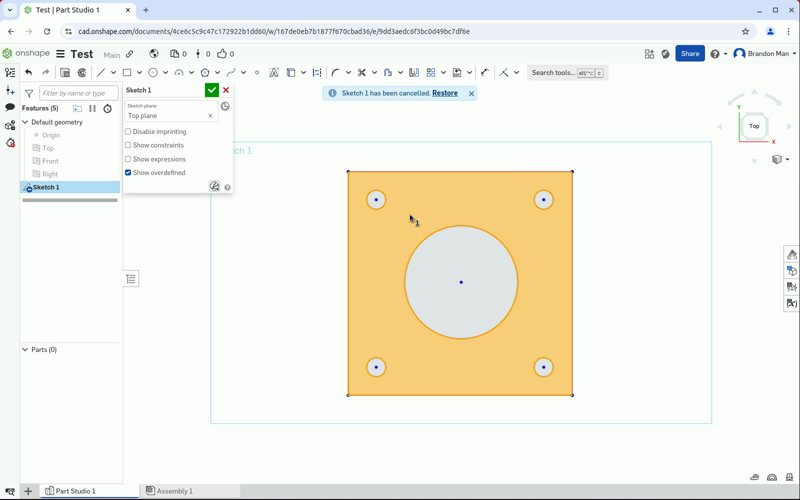
mouse_move(73, 352)
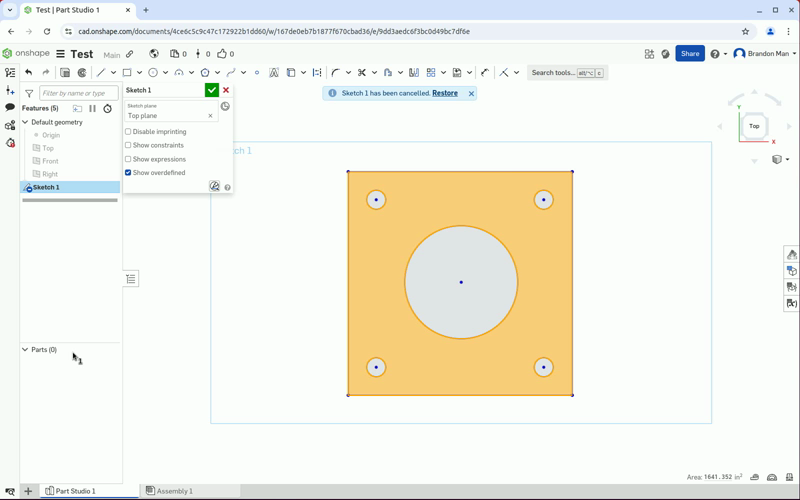
key(shift+y)
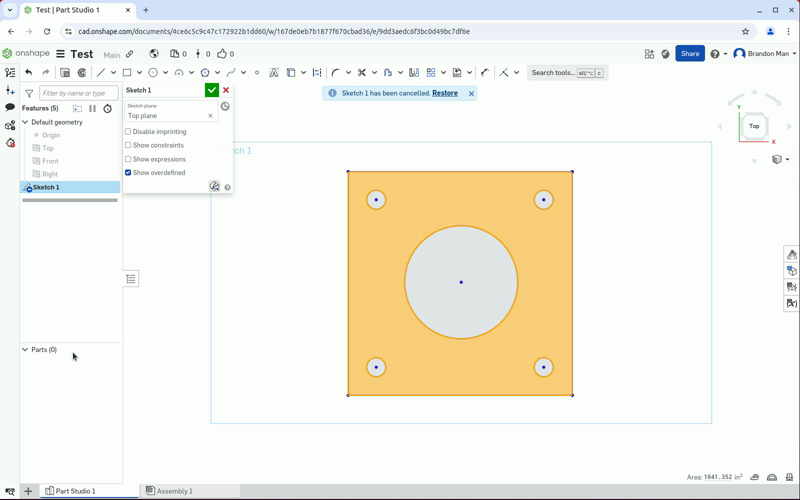
key(shift+e)
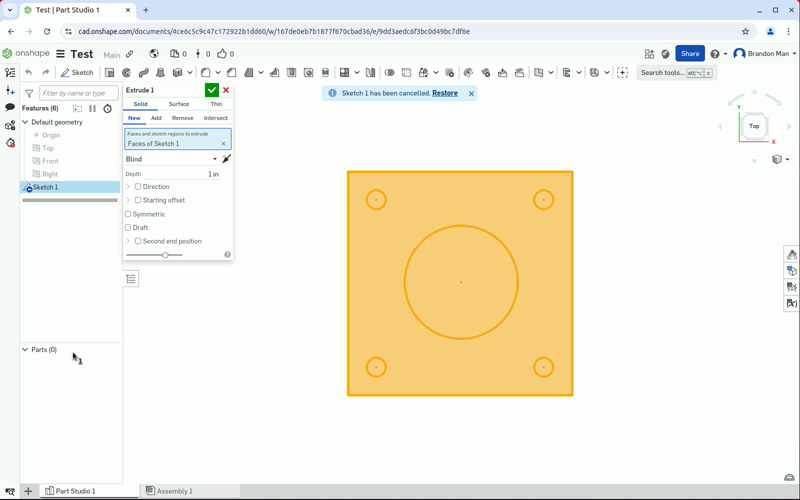
mouse_move(143, 106)
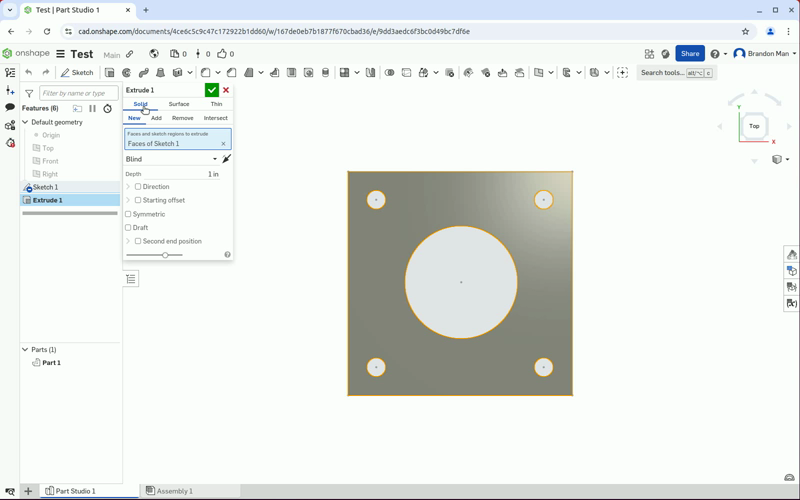
click(143, 106)
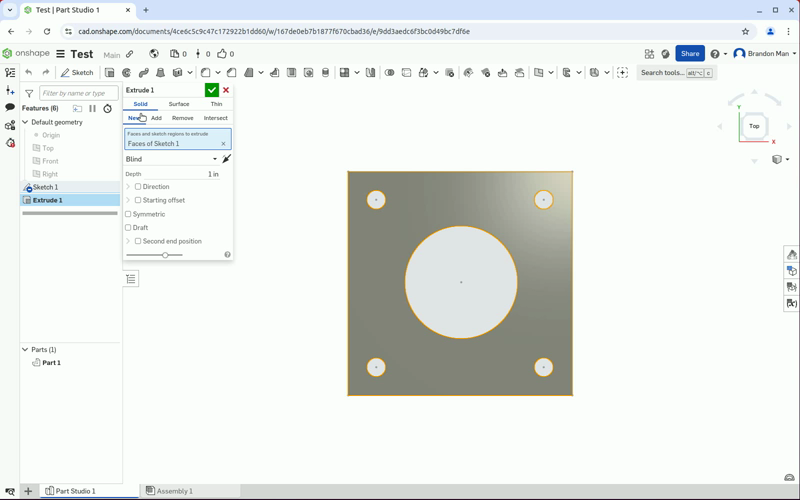
mouse_move(137, 120)
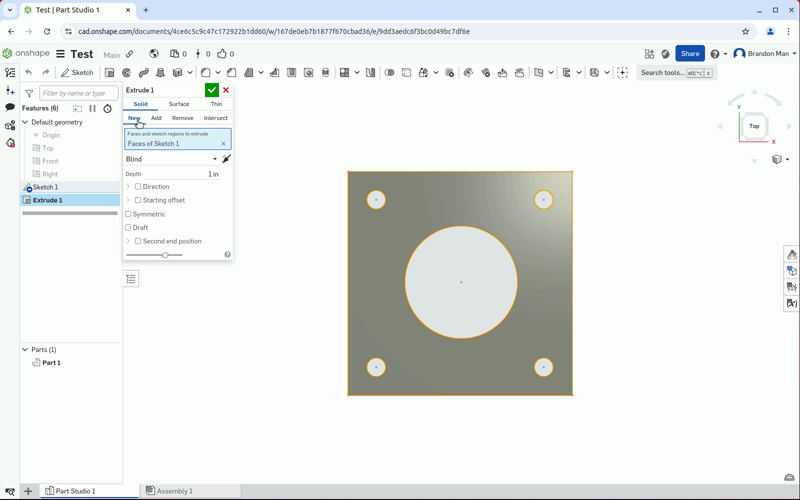
click(137, 120)
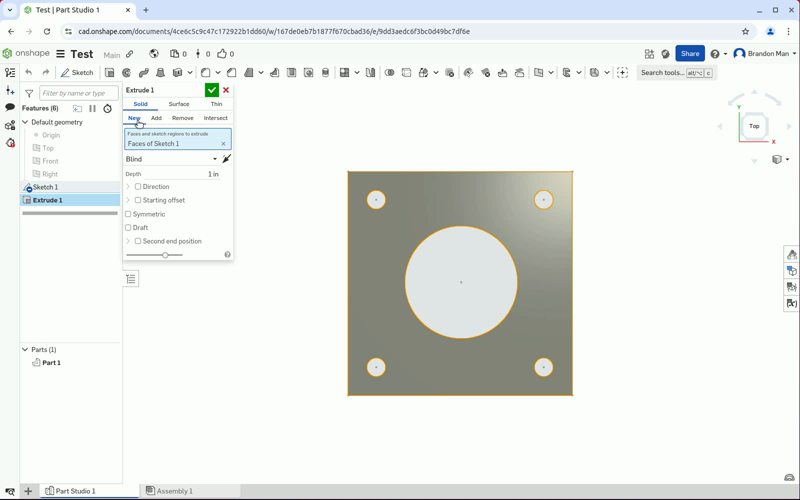
key(tab, 4)
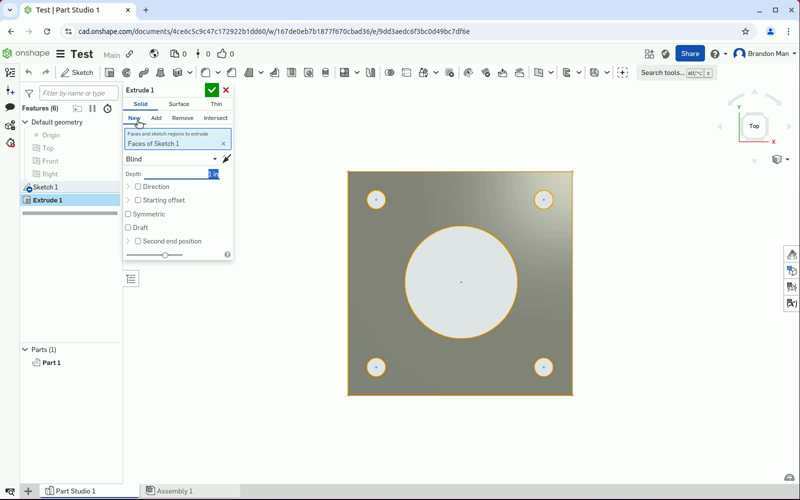
text(7.703)
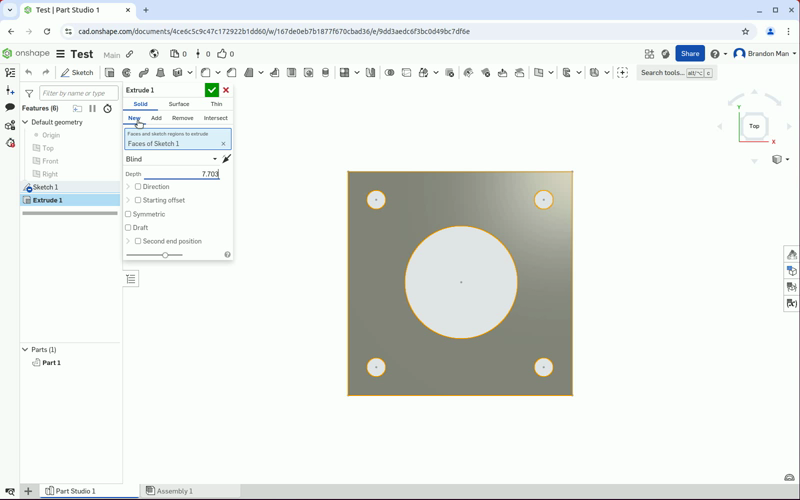
key(enter)
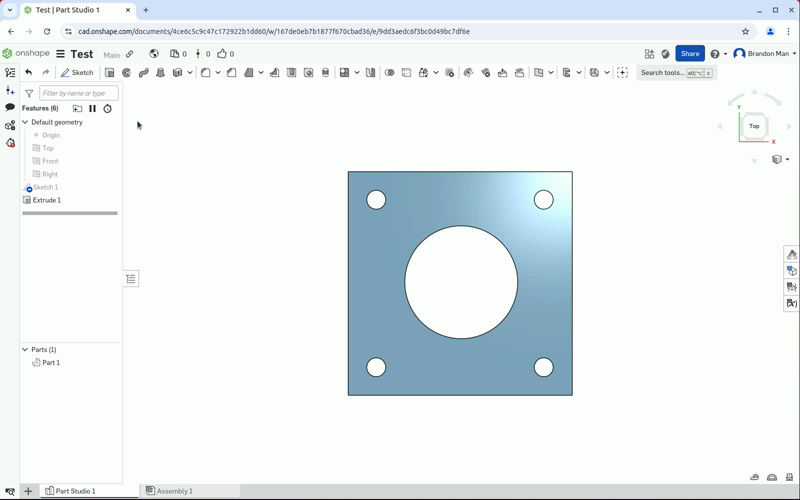
key(shift+h)
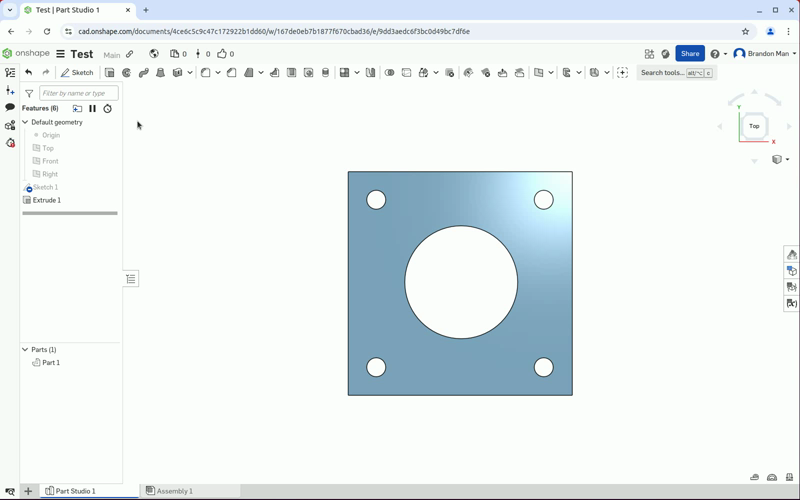
key(shift+h)
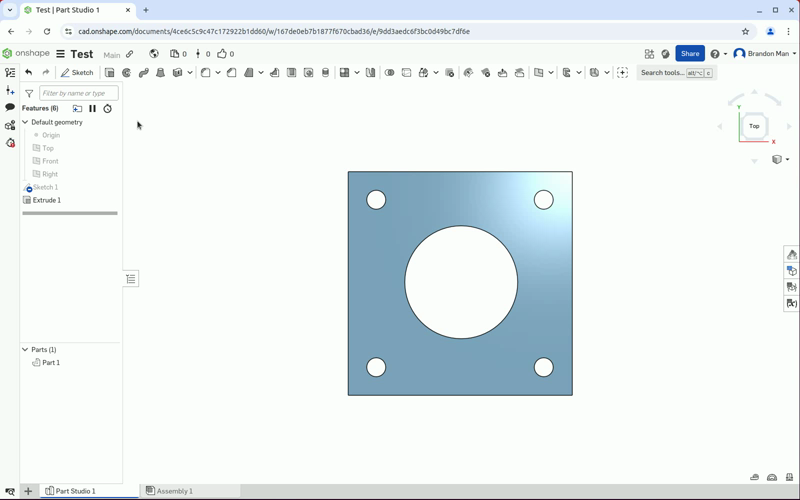
mouse_move(73, 189)
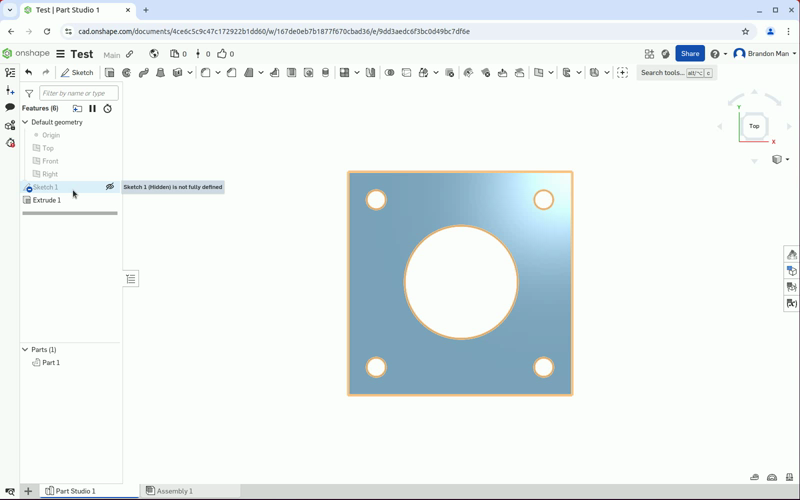
click(73, 189)
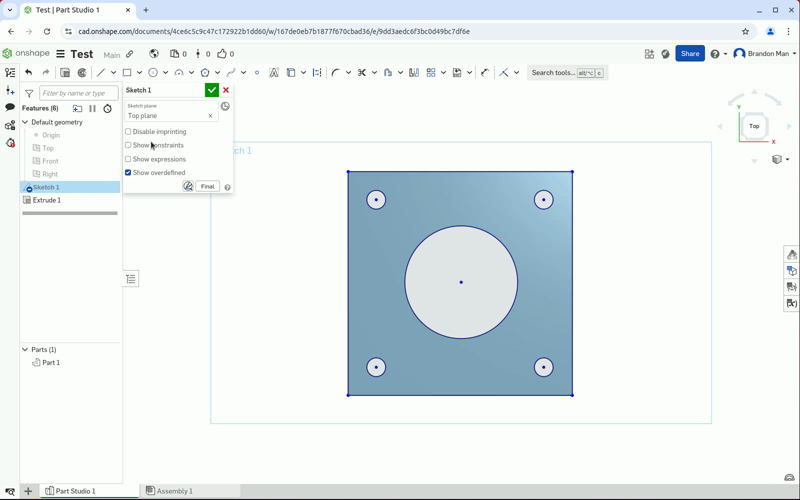
mouse_move(229, 92)
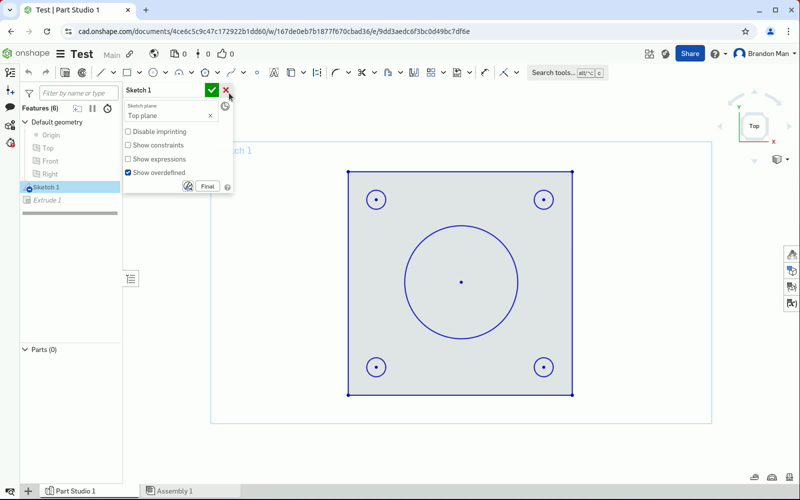
click(229, 92)
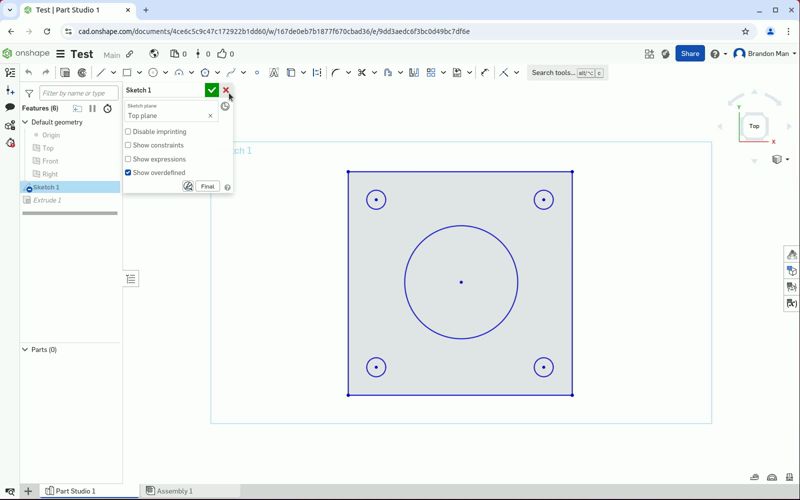
key(shift+s)
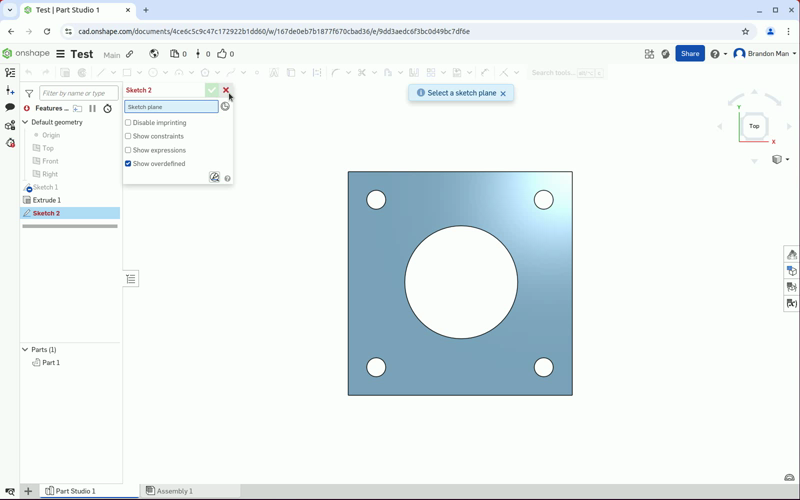
mouse_move(73, 150)
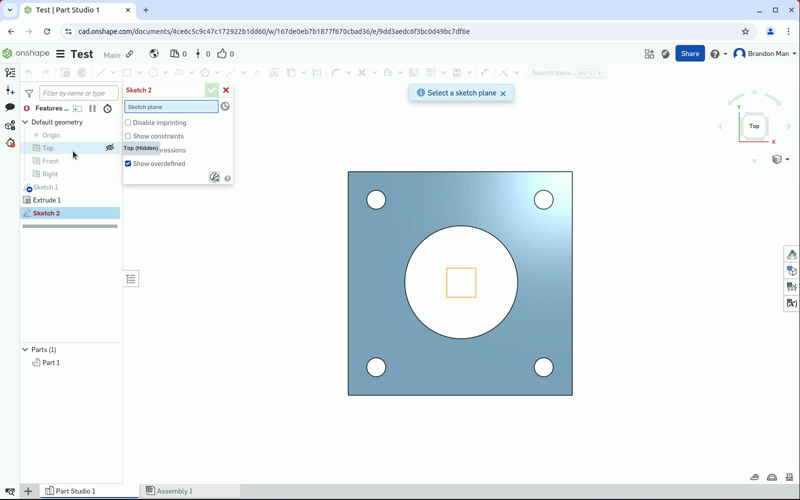
click(73, 150)
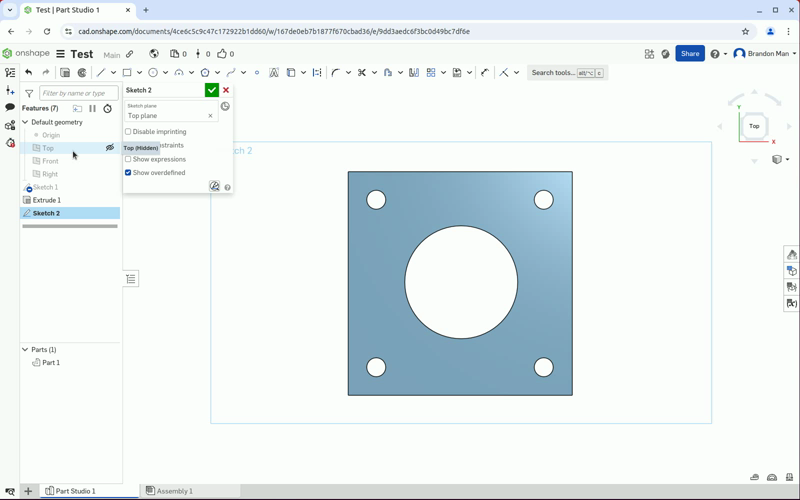
mouse_move(73, 352)
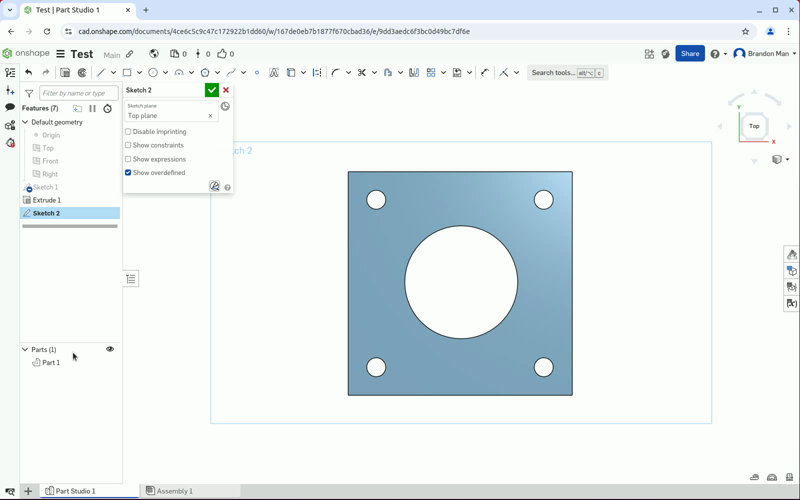
key(y)
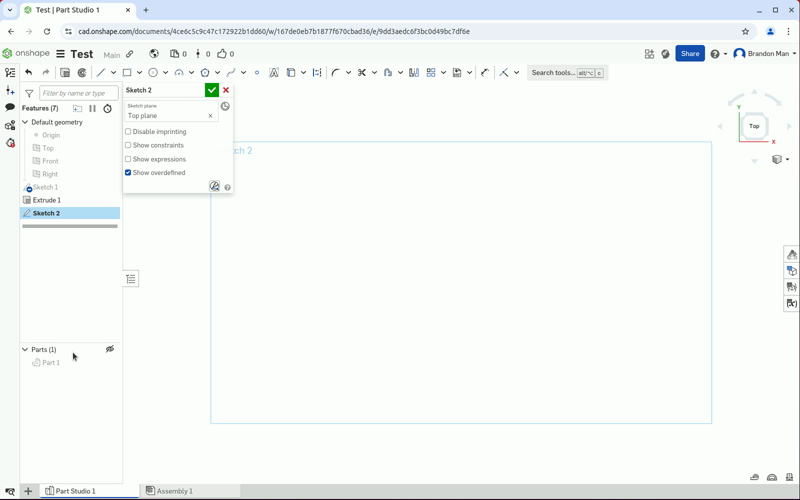
key(c)
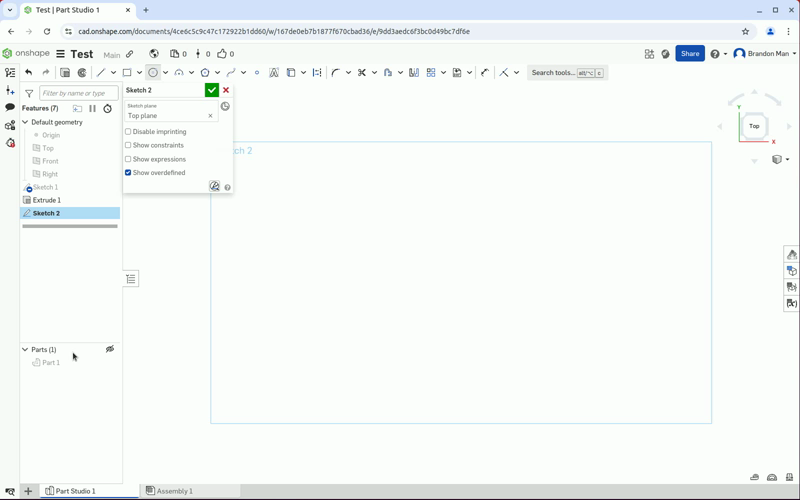
key_down(shift)
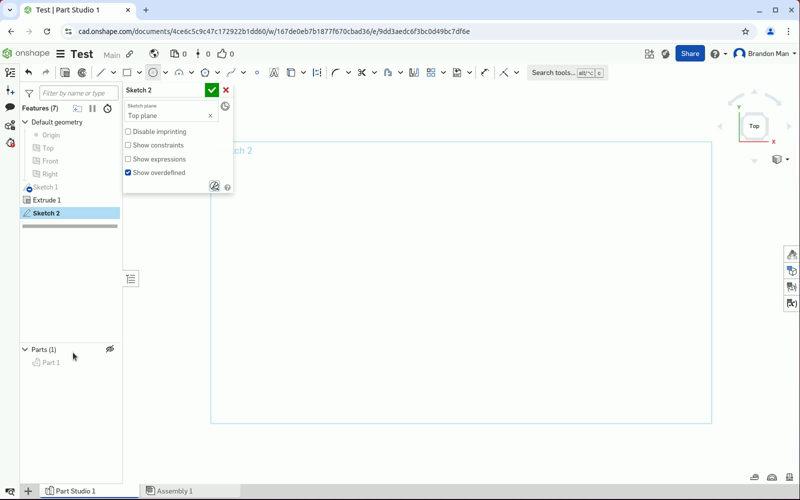
mouse_move(461, 282)
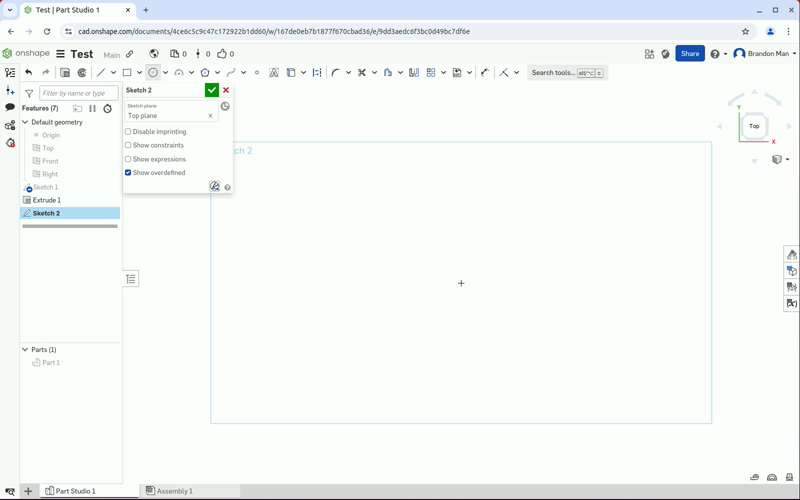
click(461, 282)
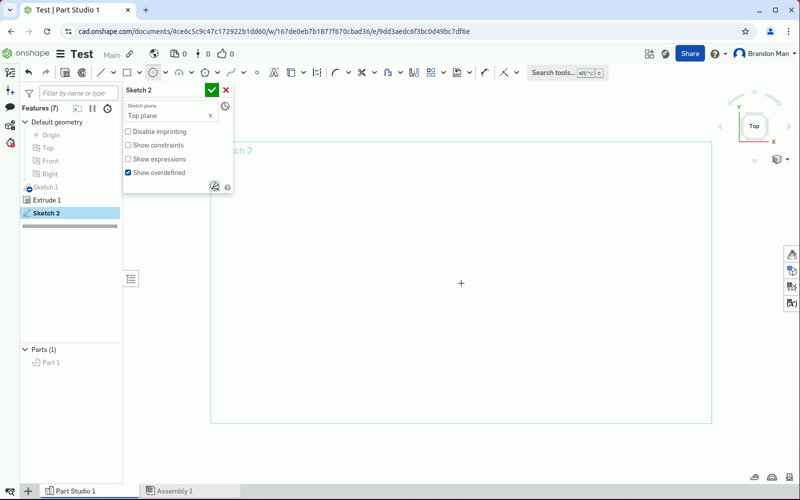
key_up(shift)
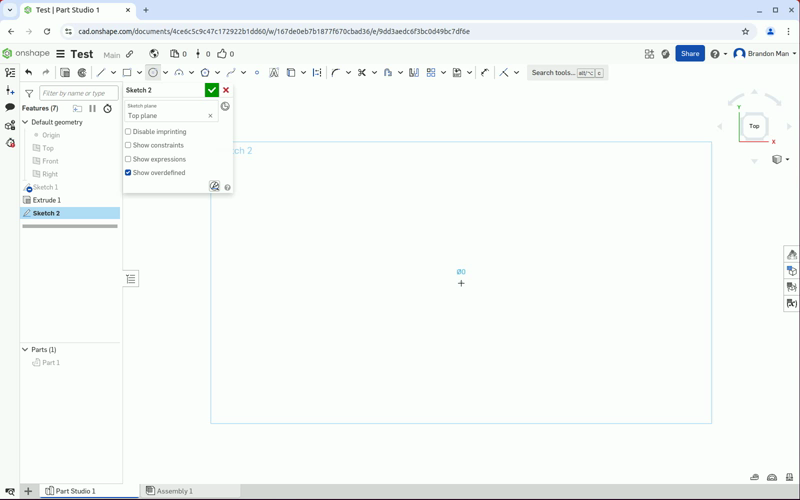
mouse_move(517, 282)
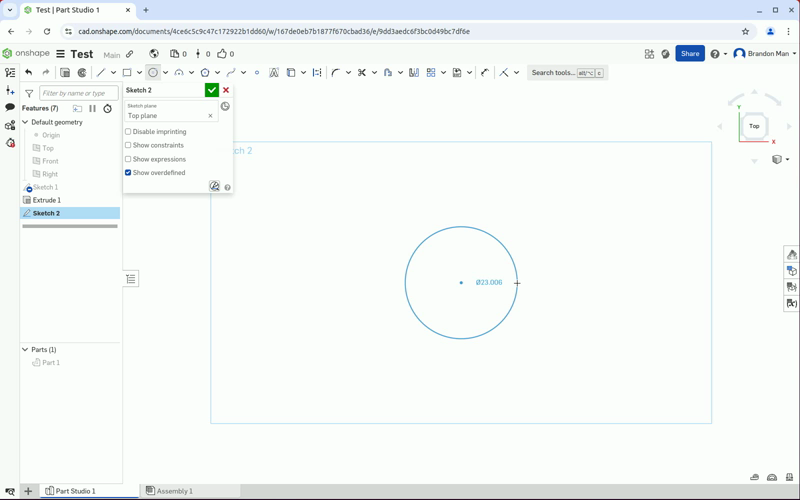
click(517, 282)
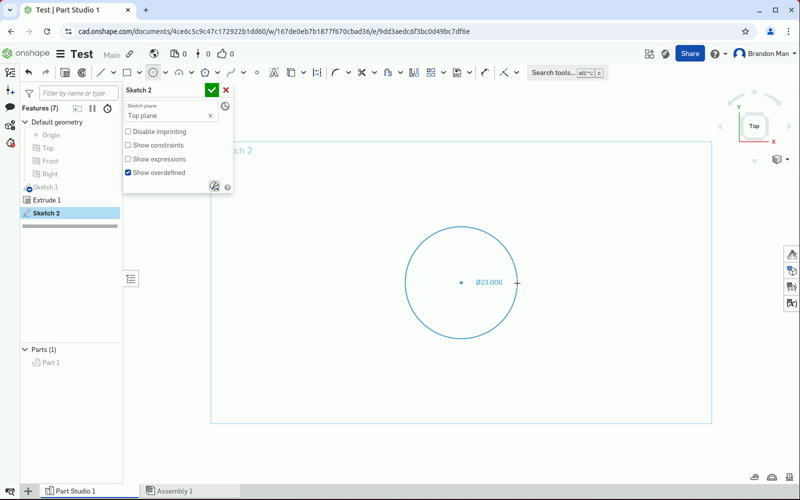
key(esc)
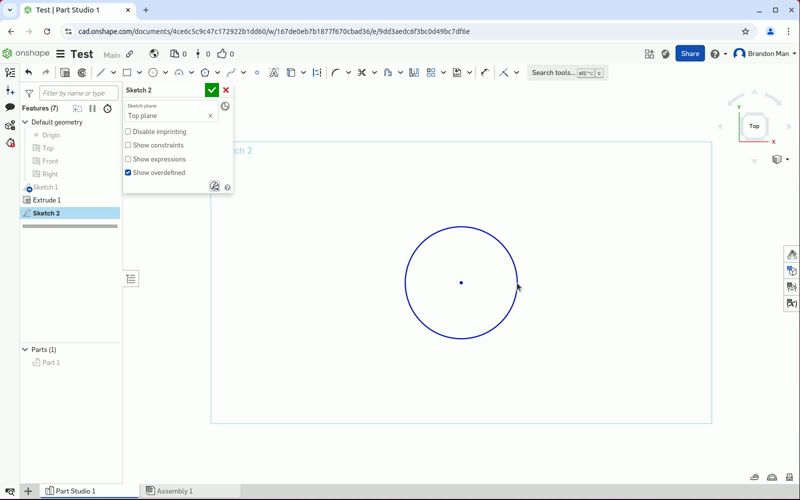
key(c)
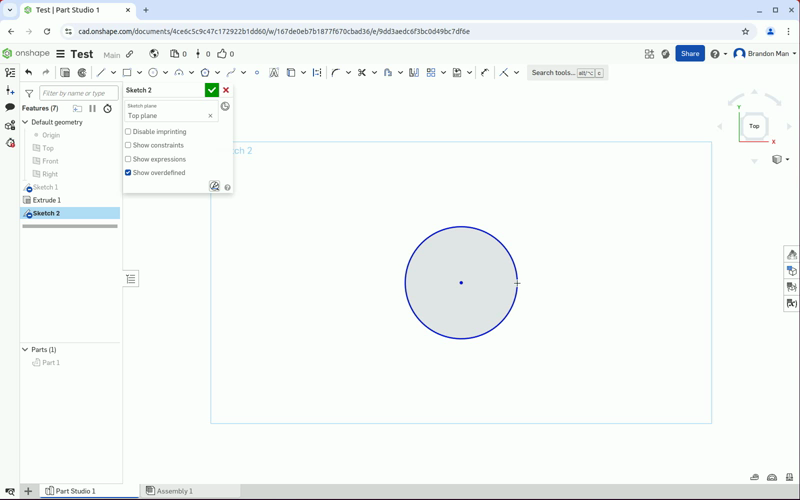
key_down(shift)
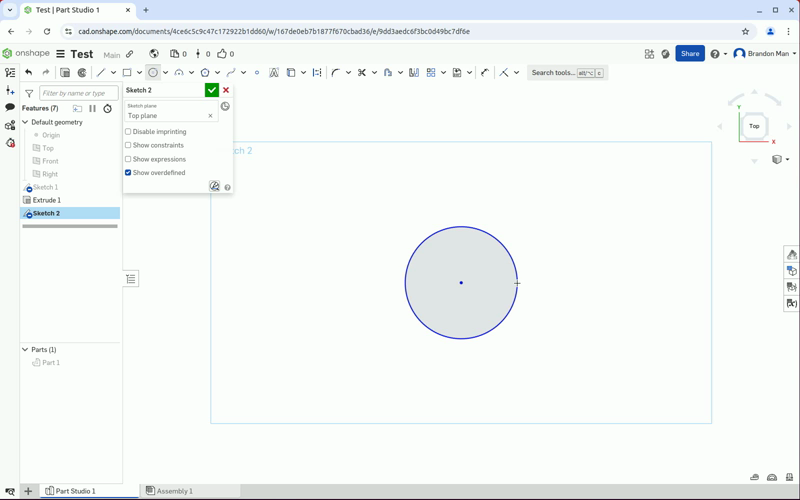
mouse_move(461, 282)
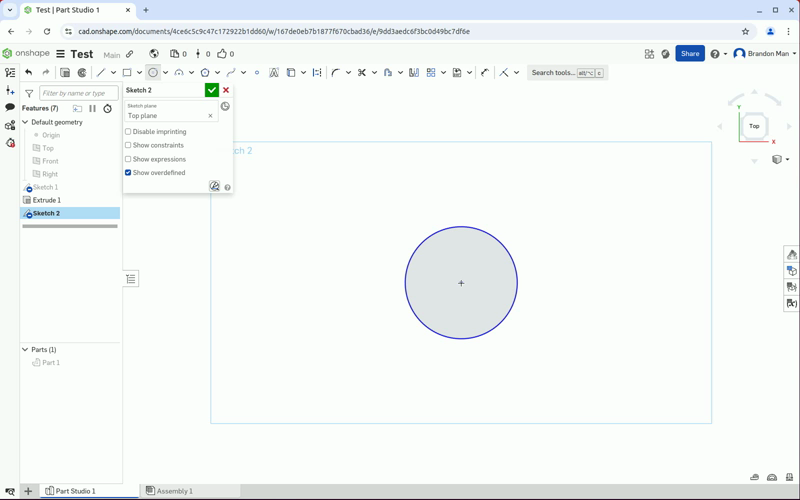
click(461, 282)
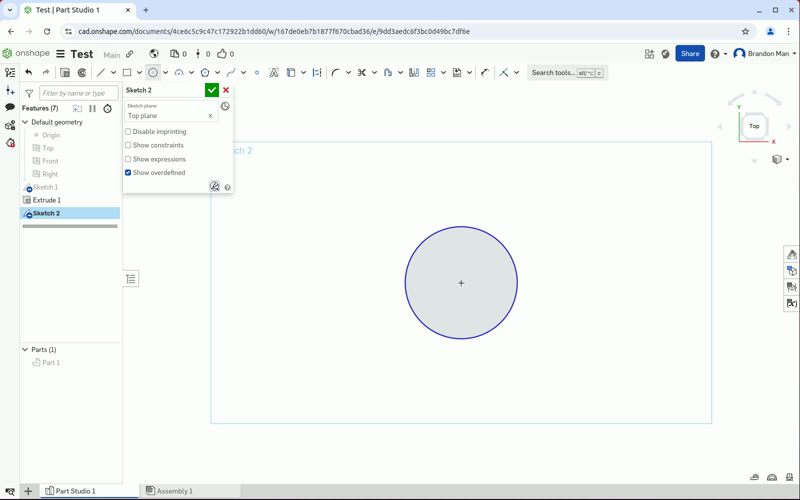
key_up(shift)
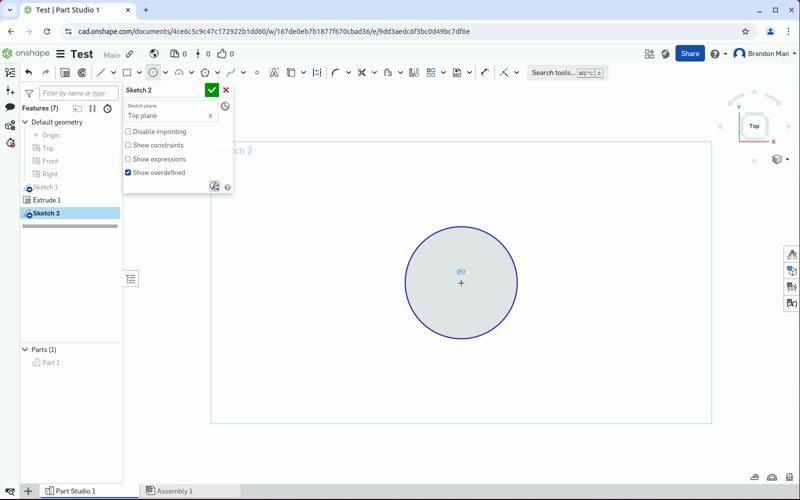
mouse_move(499, 282)
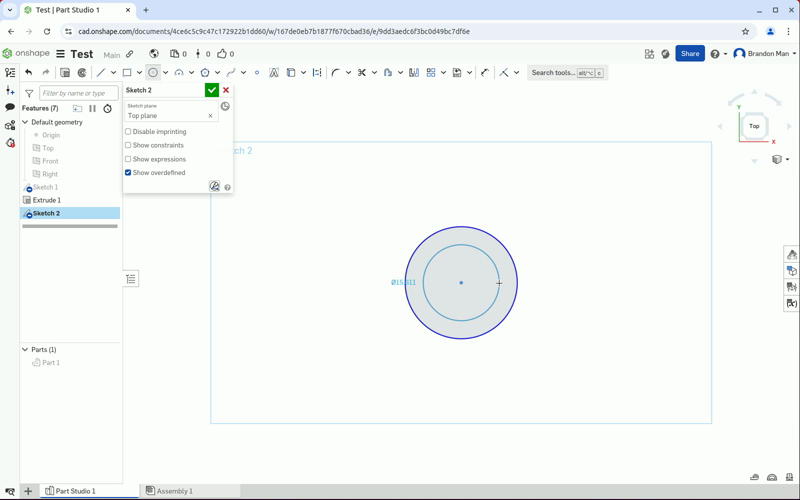
click(499, 282)
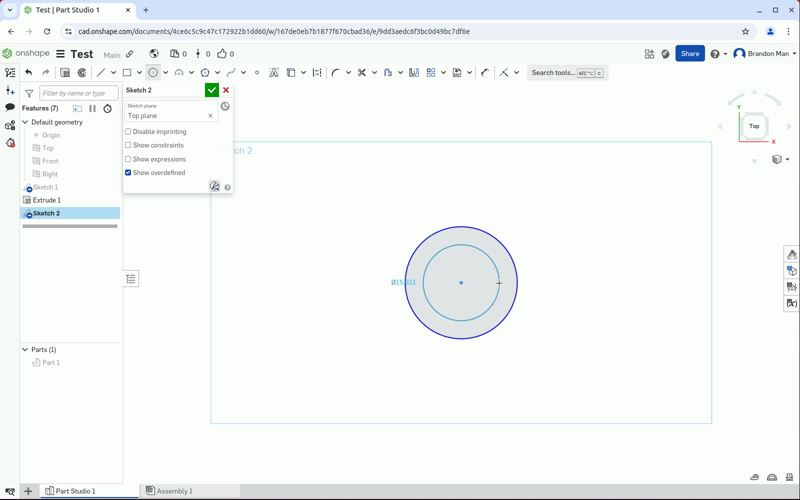
key(esc)
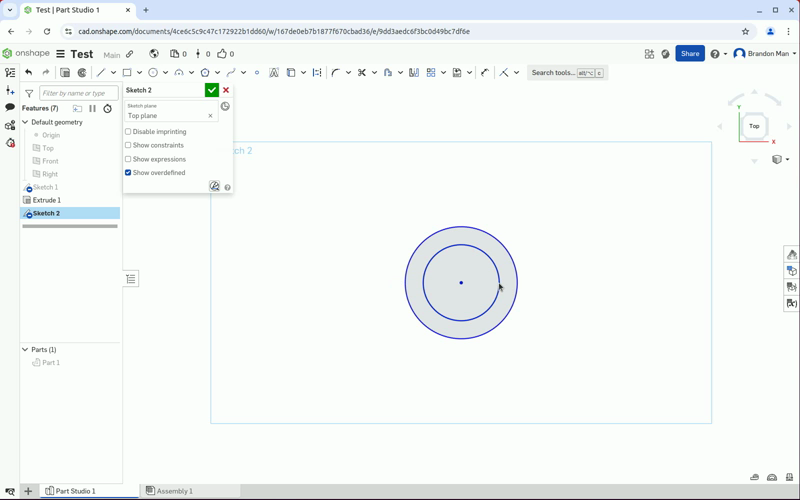
mouse_move(416, 291)
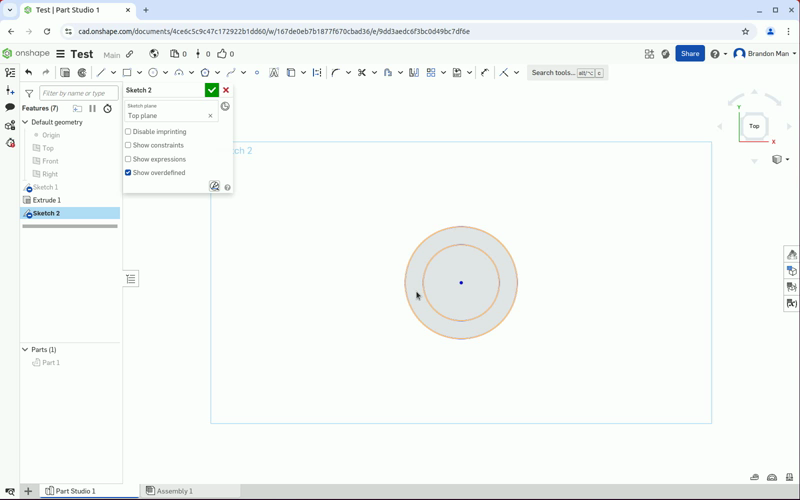
click(416, 291)
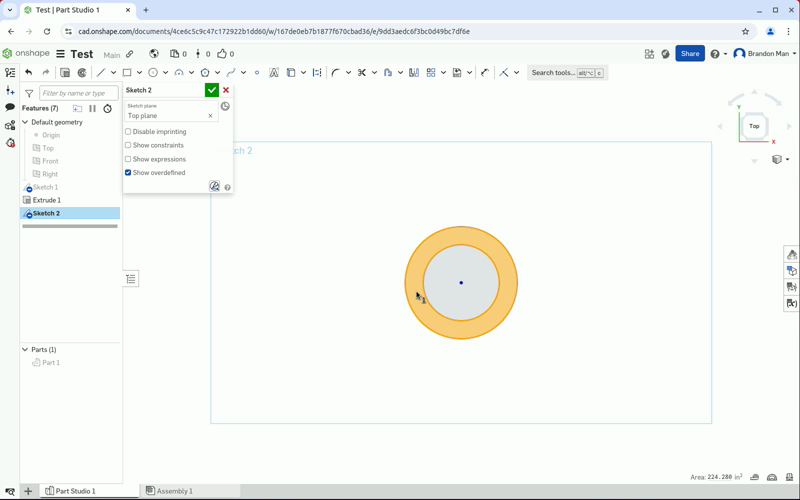
mouse_move(73, 352)
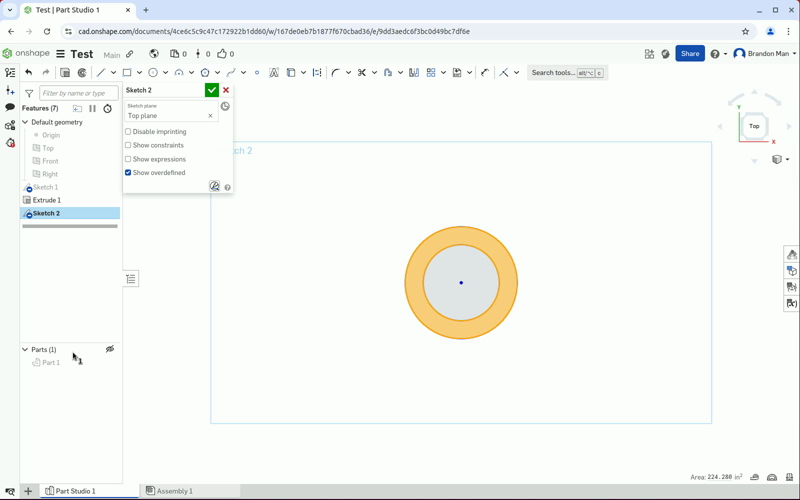
key(shift+y)
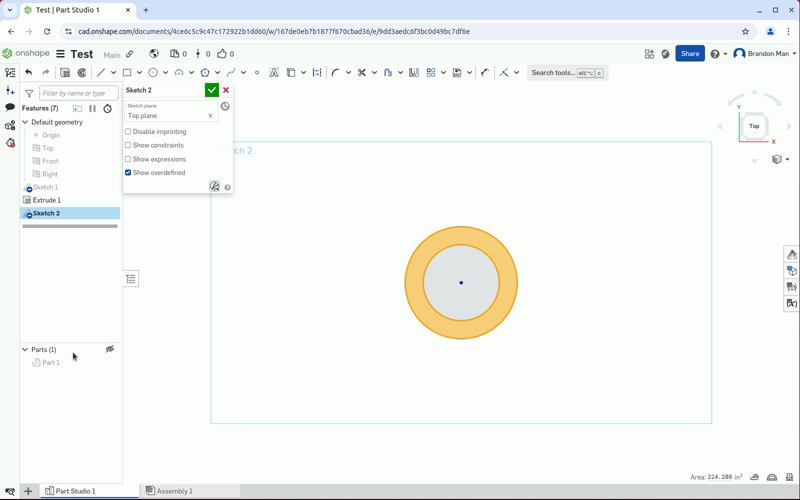
key(shift+e)
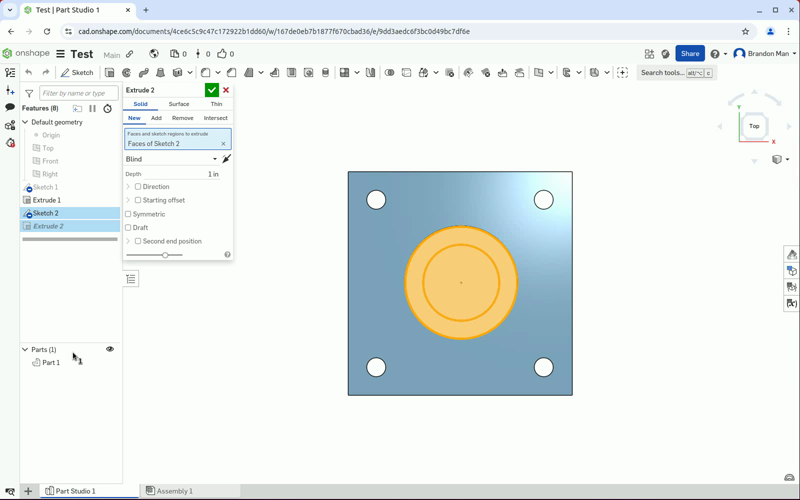
mouse_move(143, 106)
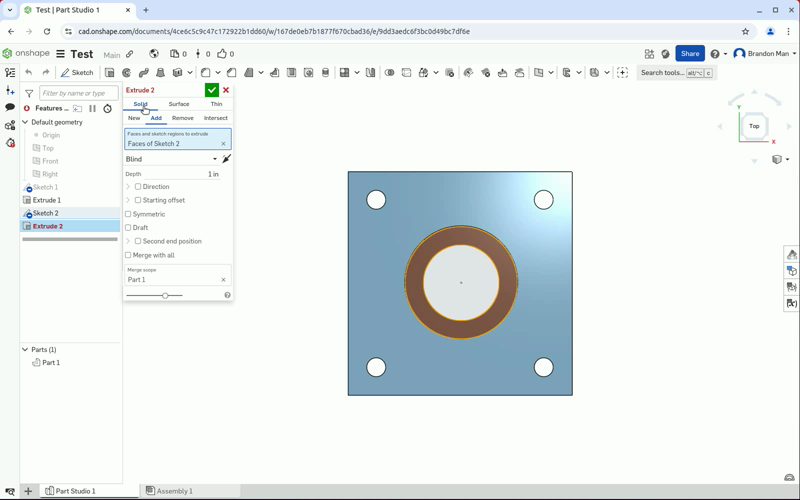
click(143, 106)
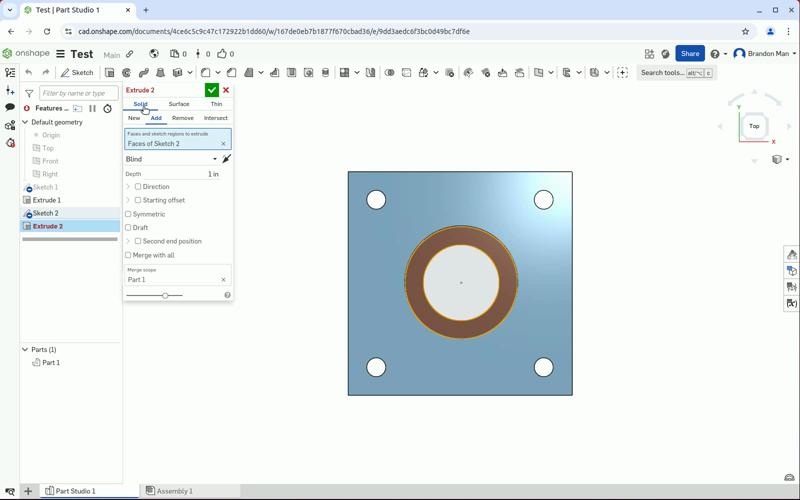
mouse_move(137, 120)
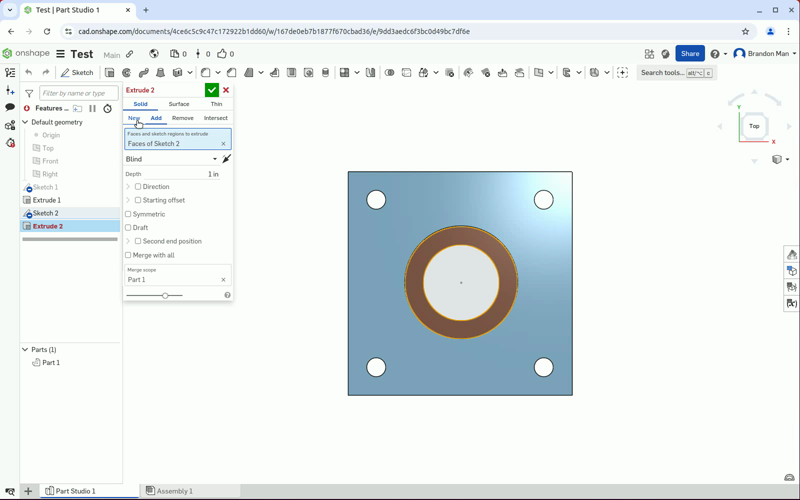
click(137, 120)
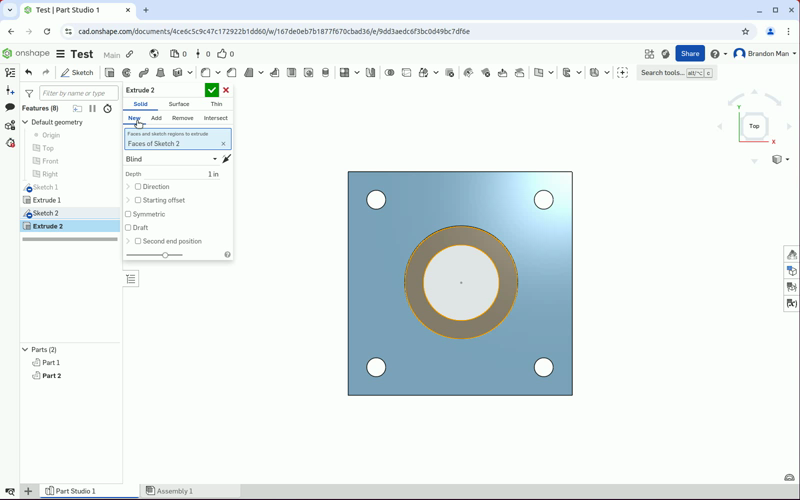
key(tab, 4)
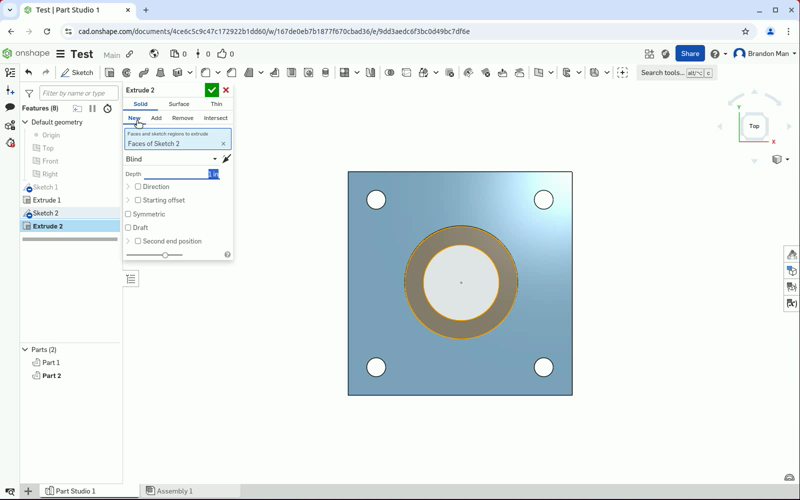
text(15.405)
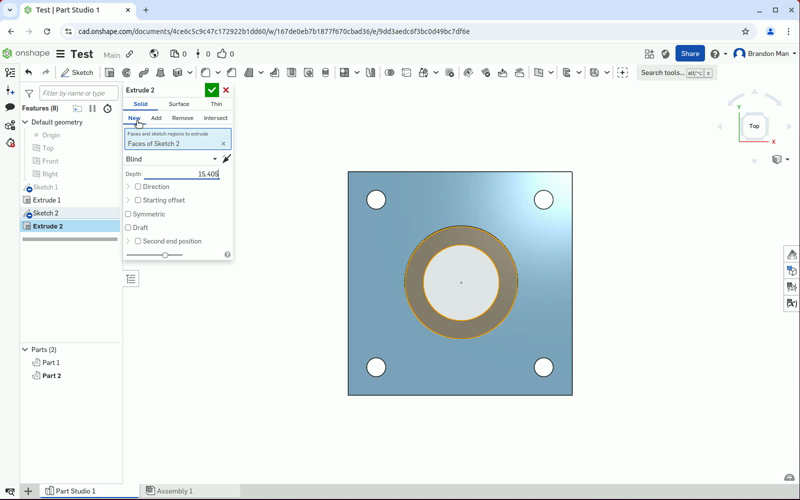
key(enter)
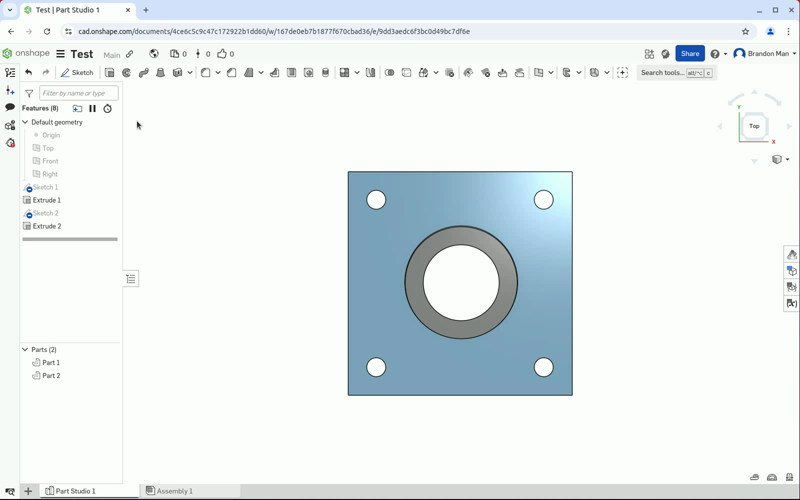
key(shift+h)
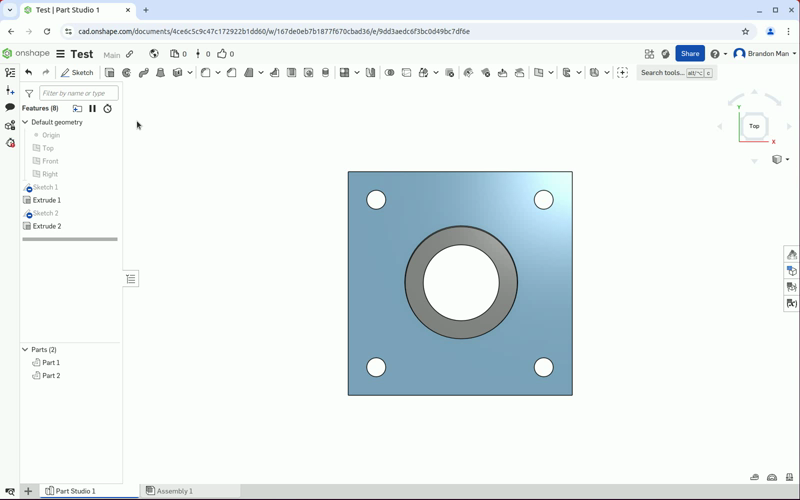
key(shift+h)
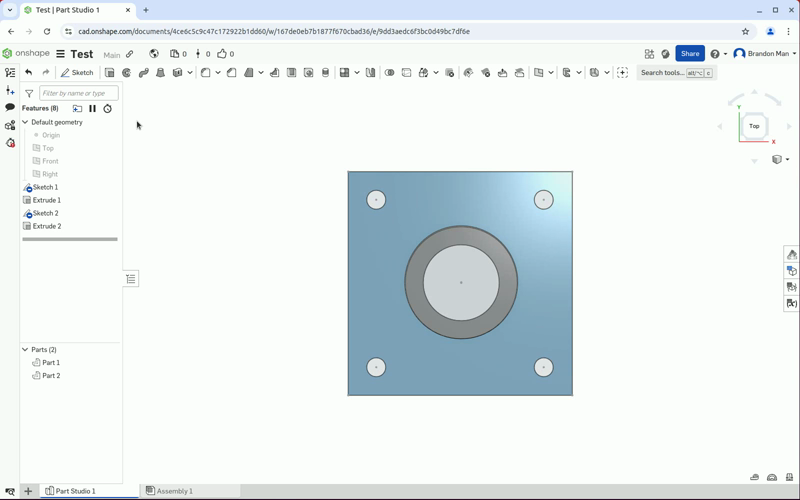
key(shift+7)
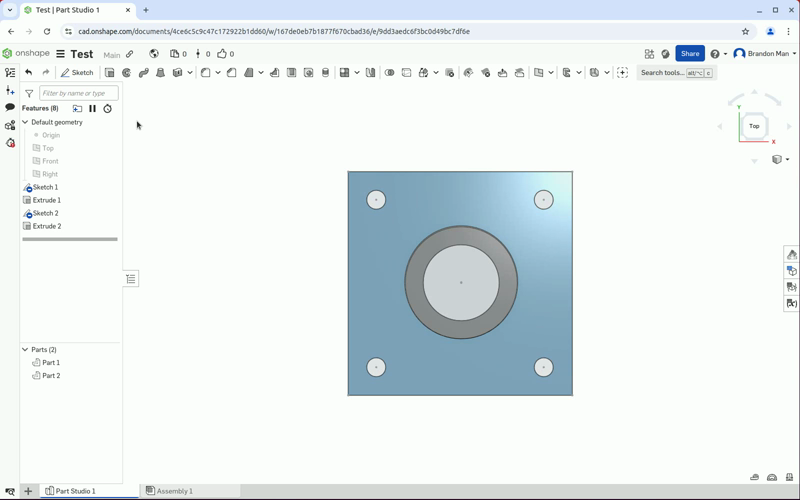
key(up, 3)
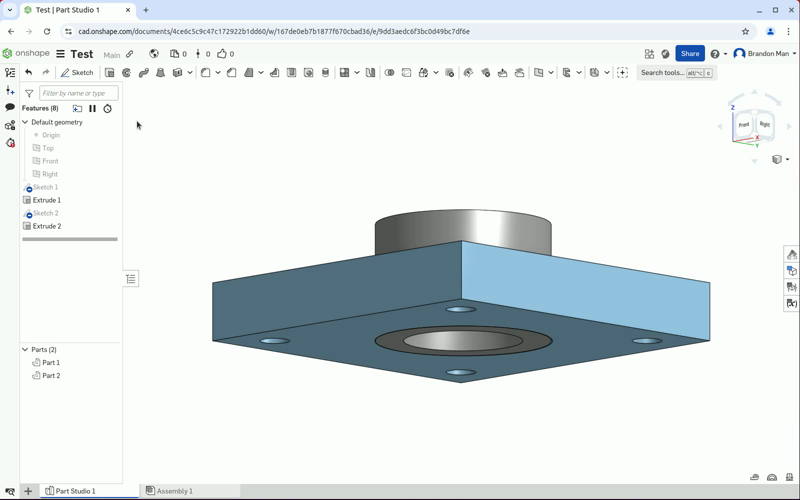
key(left, 3)
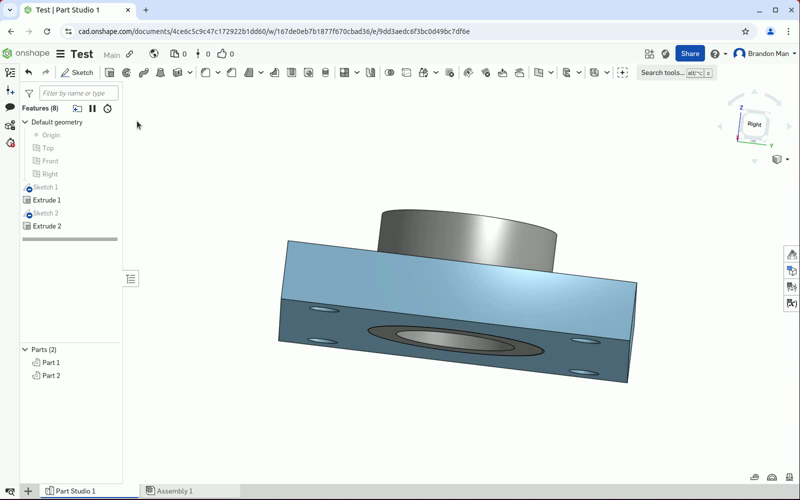
key(right, 3)
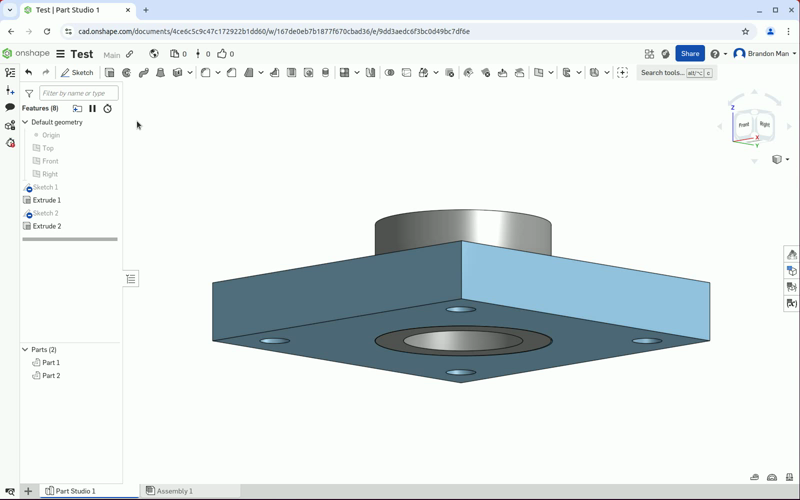
key(down, 3)
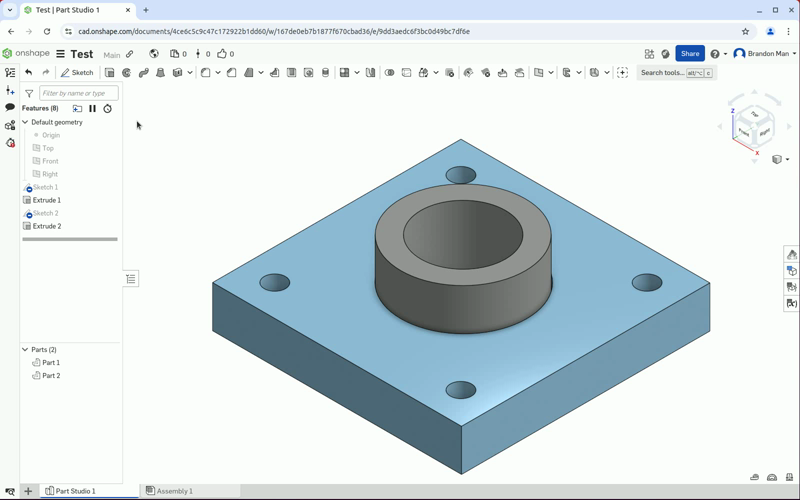
mouse_move(73, 189)
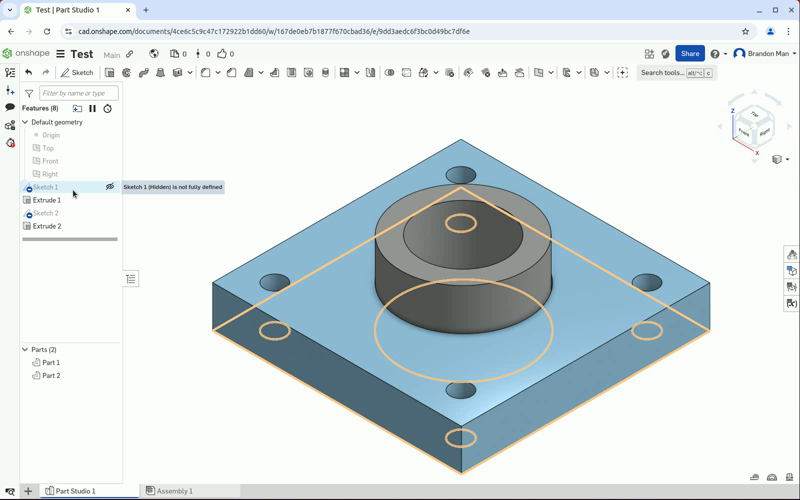
click(73, 189)